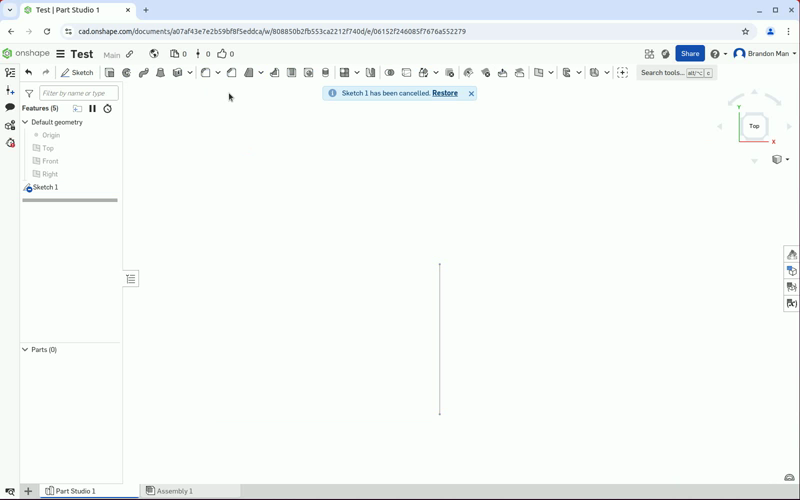
key(shift+h)
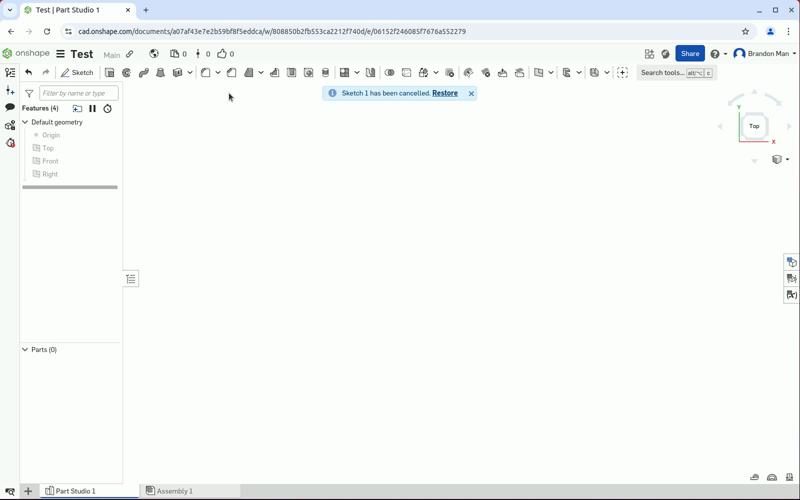
mouse_move(73, 352)
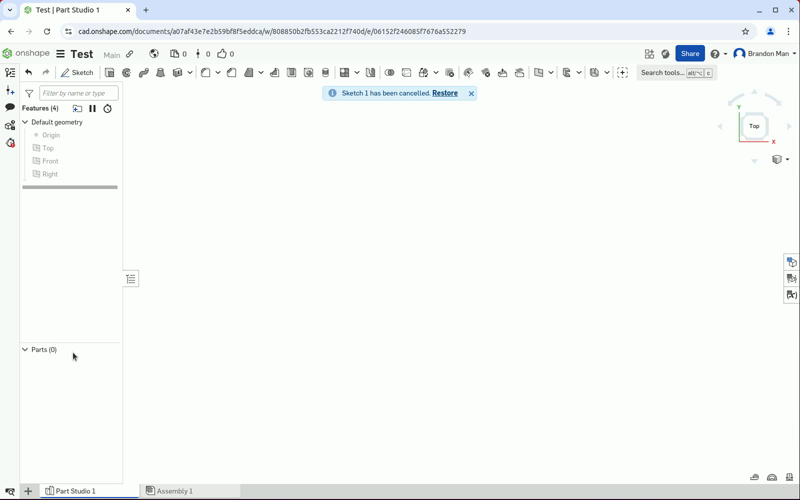
key(y)
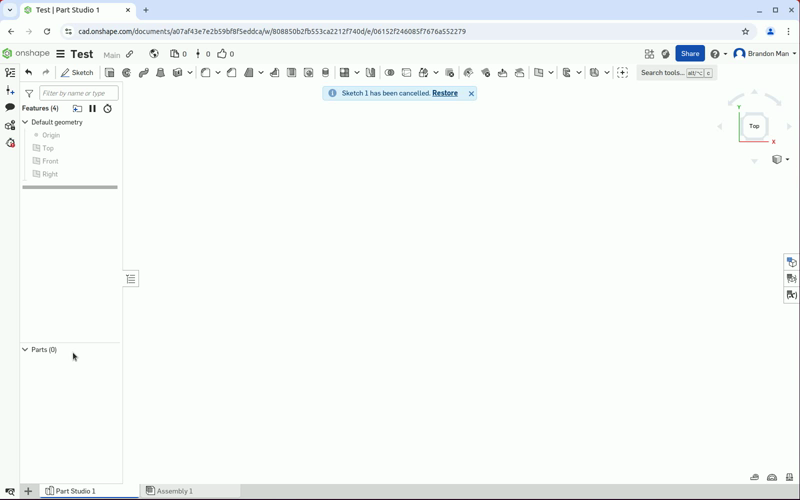
key(shift+p)
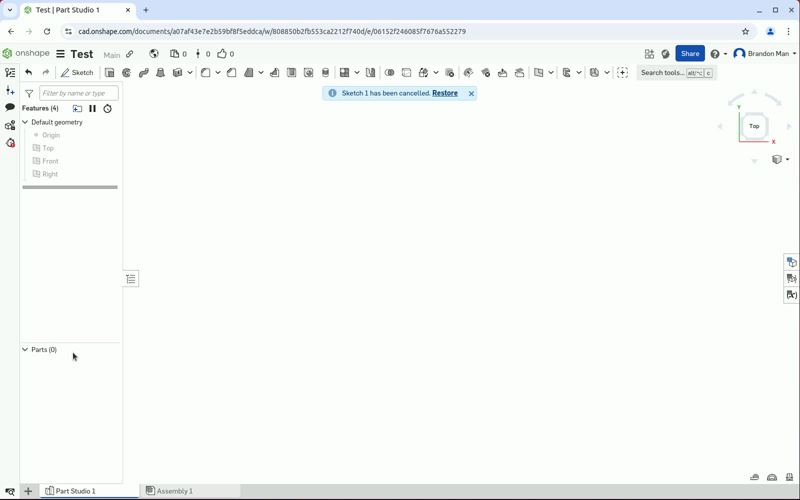
key(space)
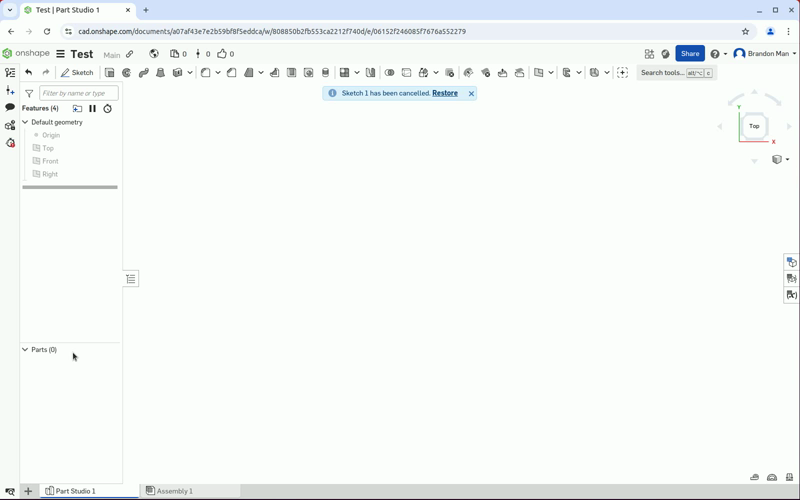
key_down(shift)
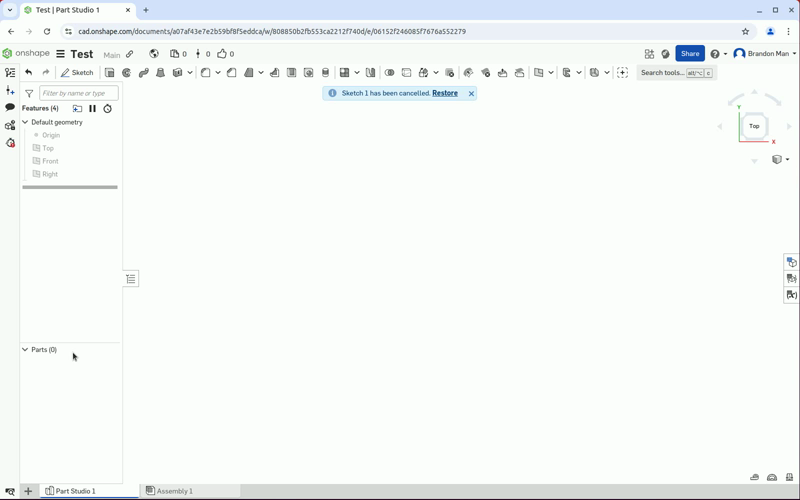
key(up)
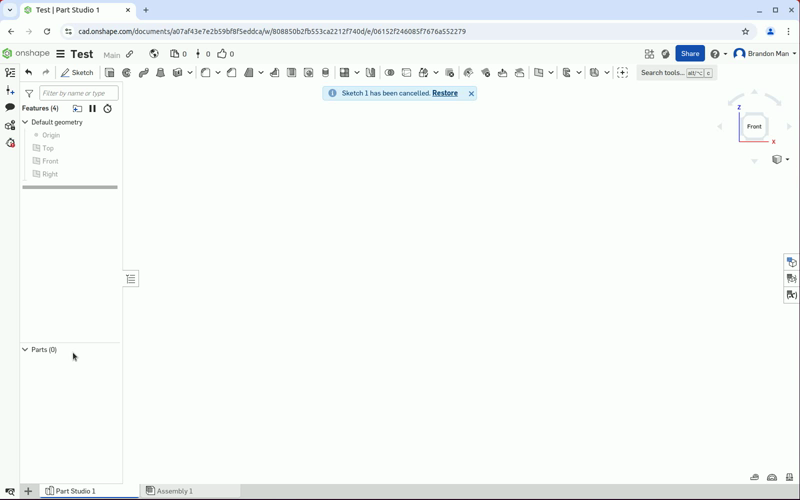
key_up(shift)
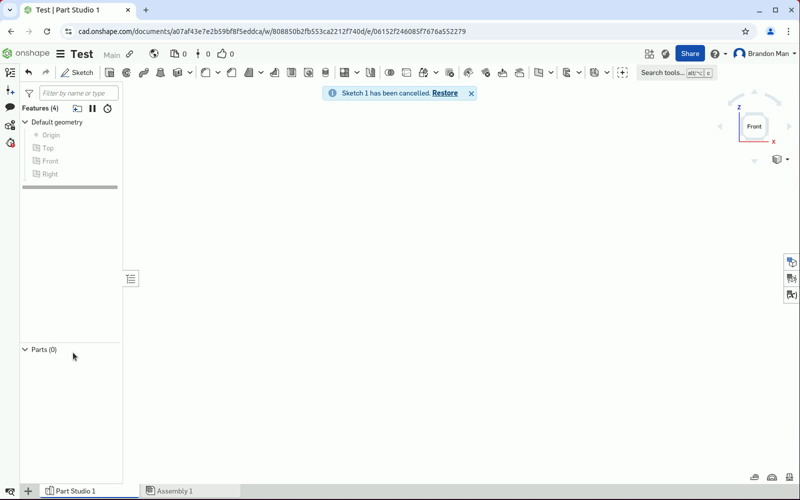
mouse_move(73, 352)
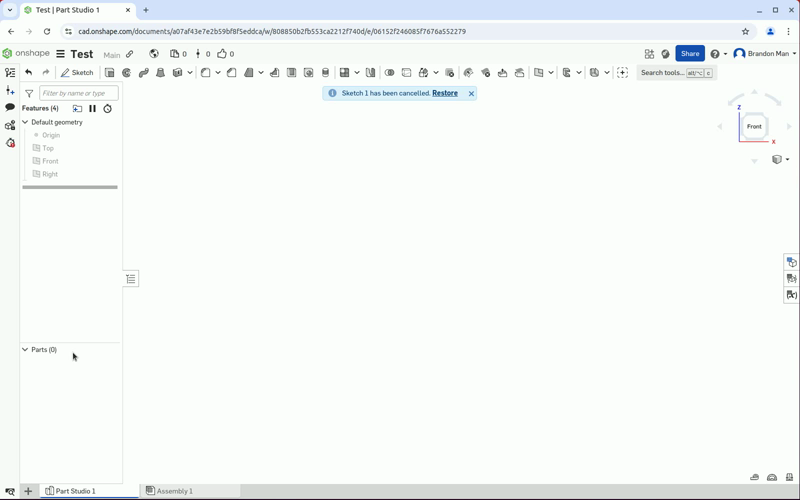
key(shift+y)
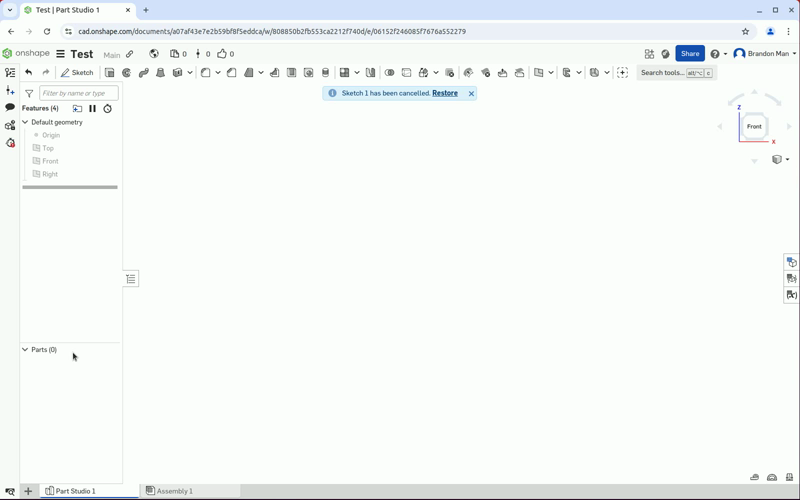
key(shift+s)
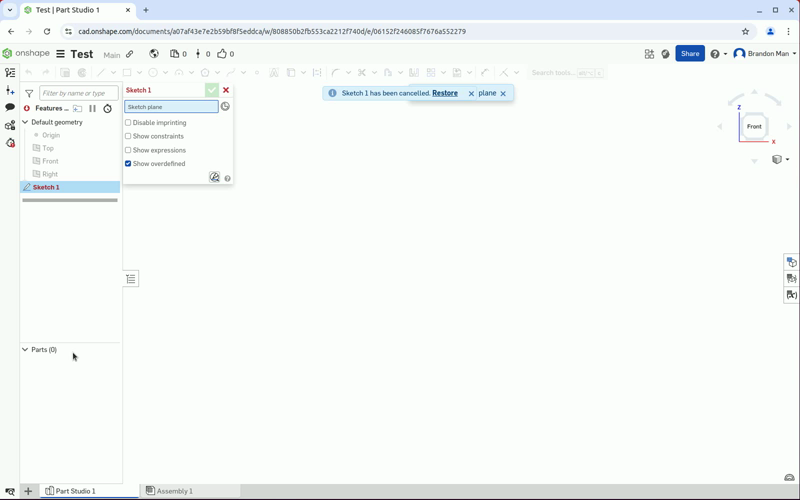
mouse_move(73, 163)
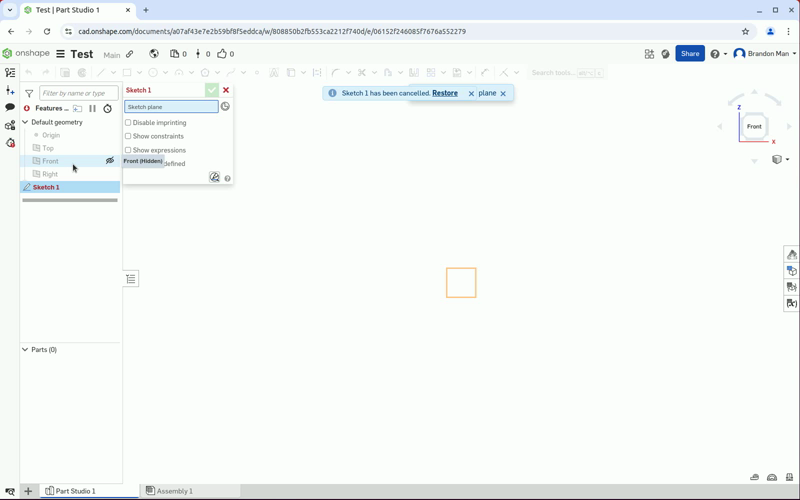
click(73, 163)
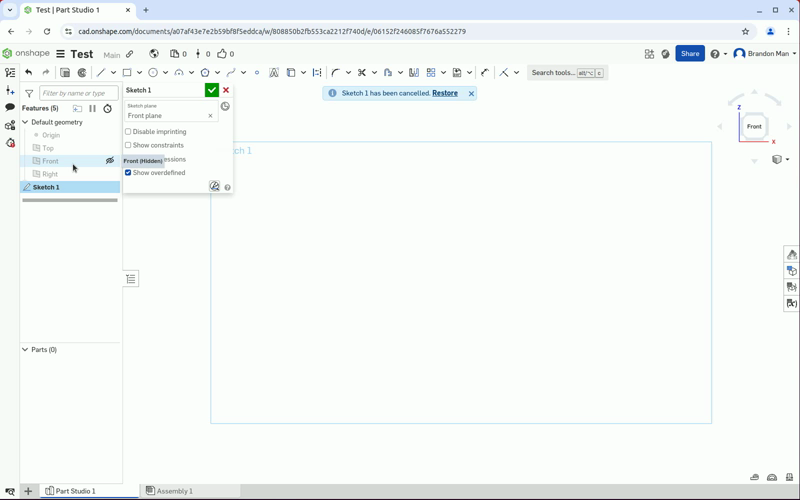
mouse_move(73, 352)
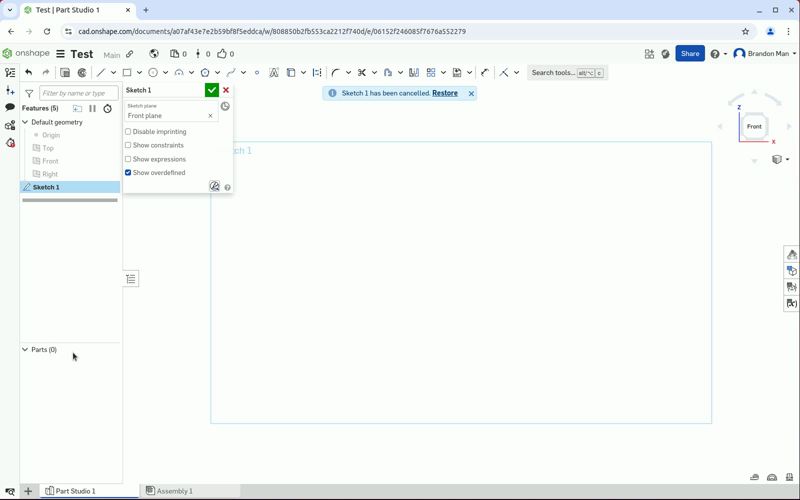
key(y)
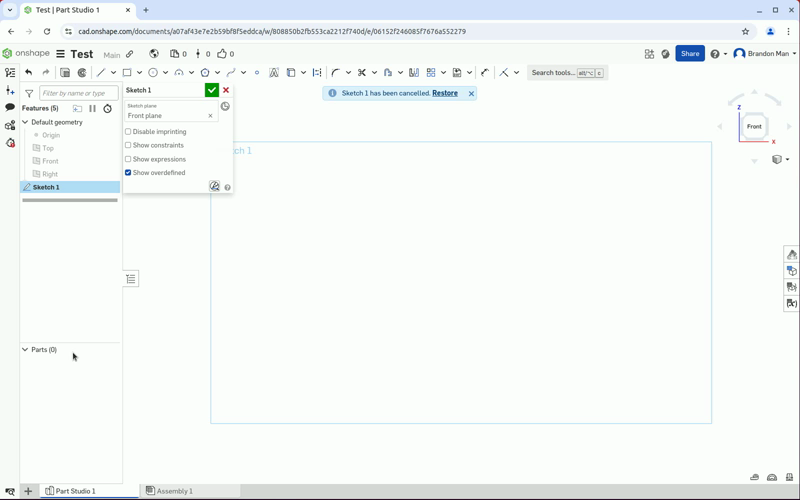
key(l)
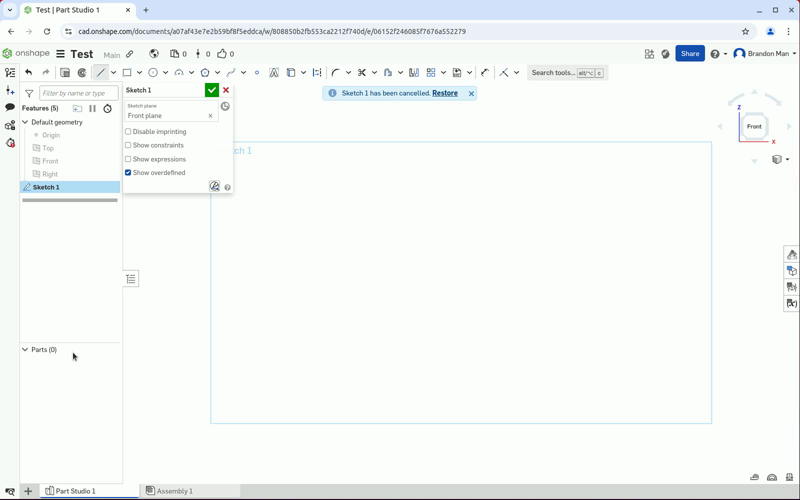
key_down(shift)
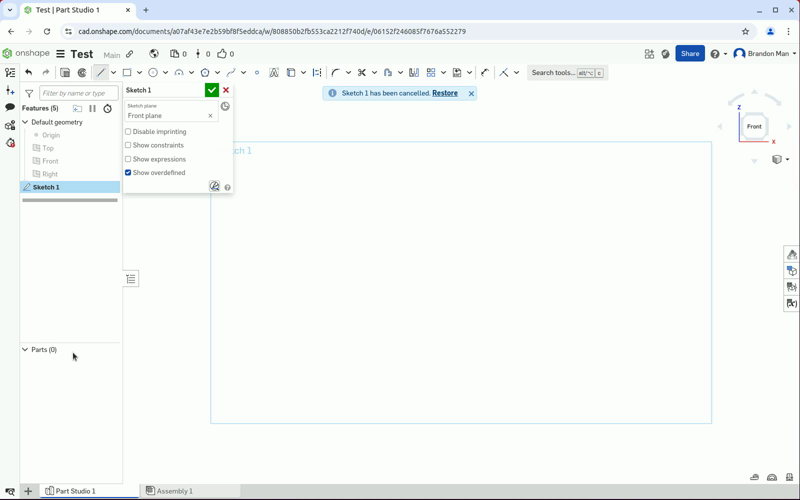
mouse_move(460, 282)
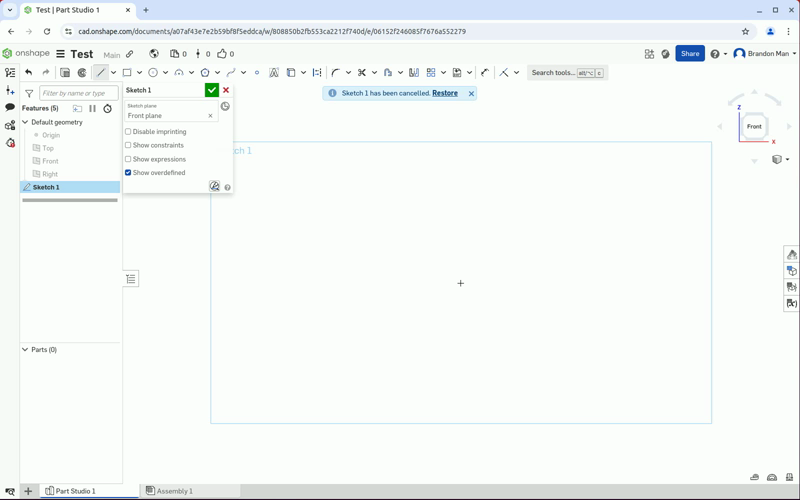
click(460, 282)
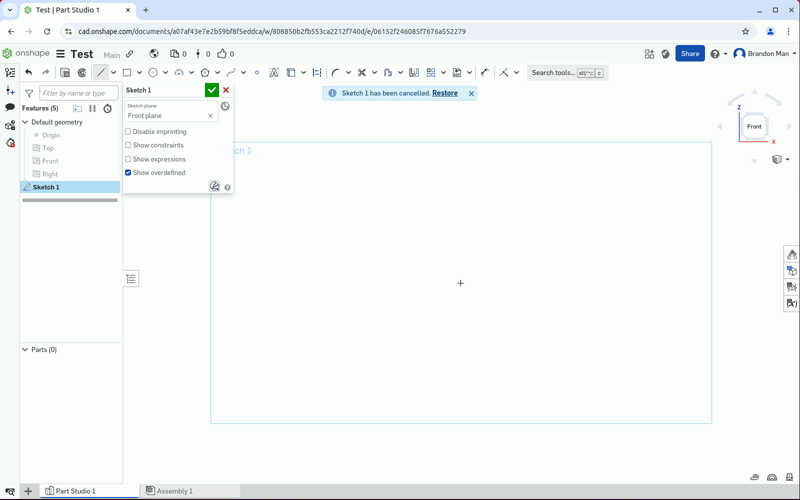
key_up(shift)
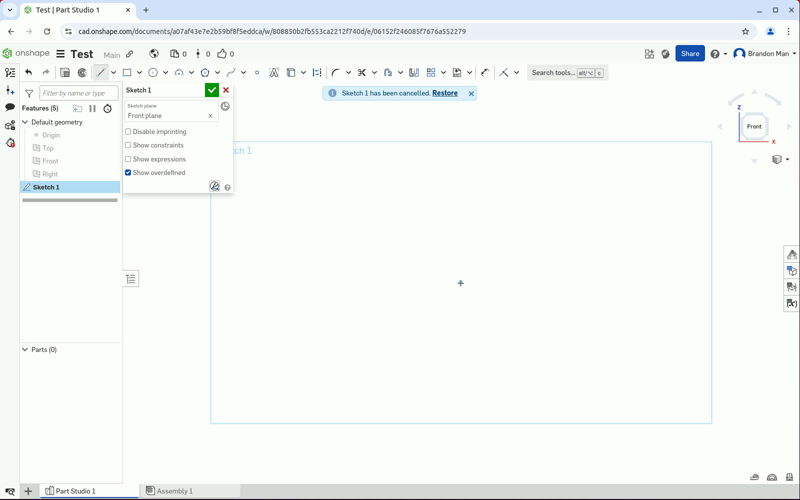
key_down(shift)
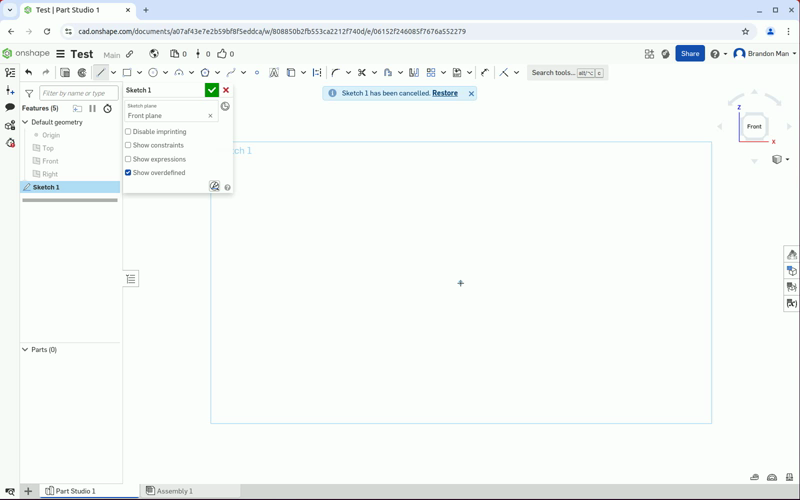
mouse_move(573, 282)
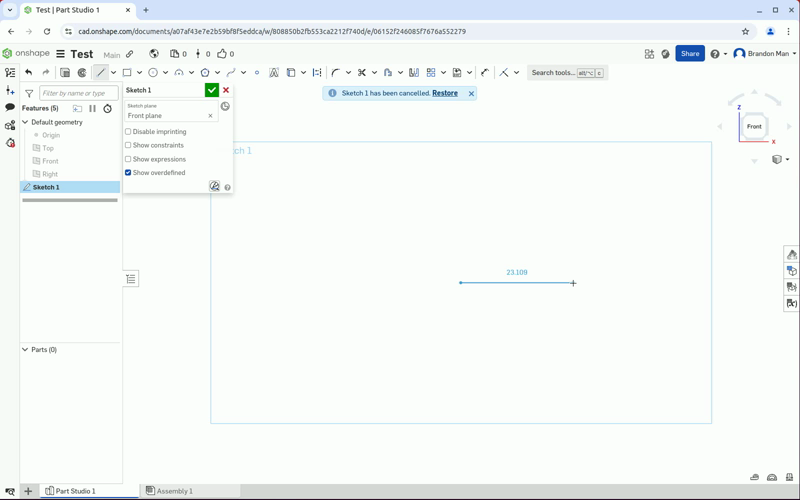
click(573, 282)
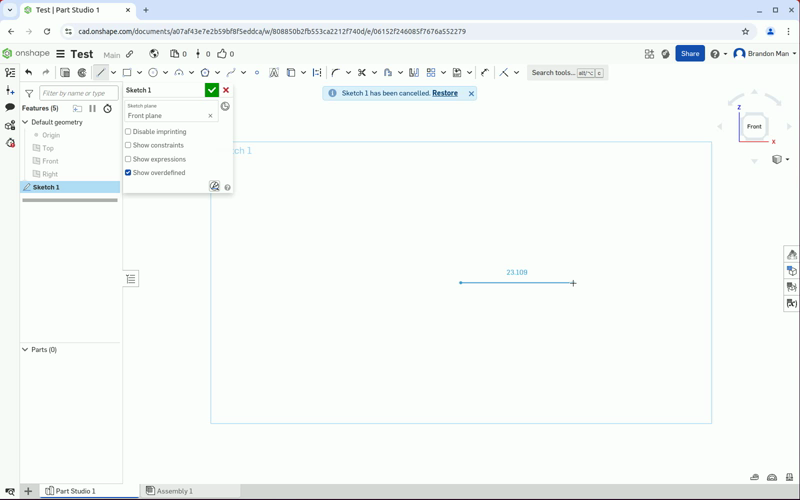
key_up(shift)
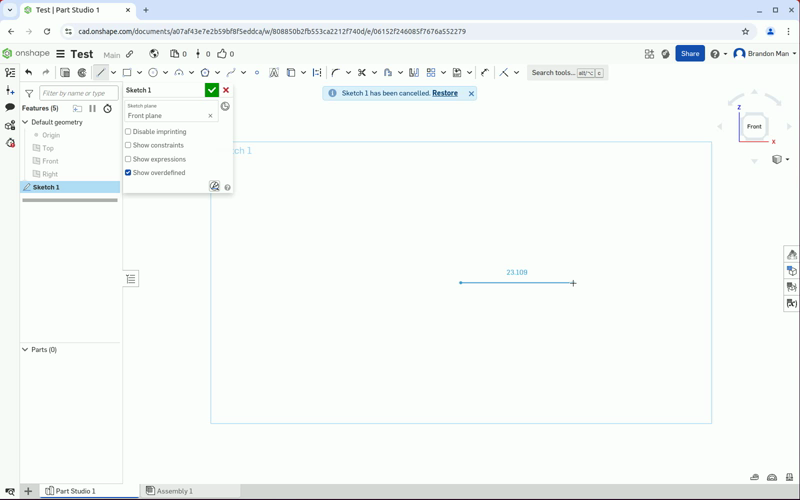
key_down(shift)
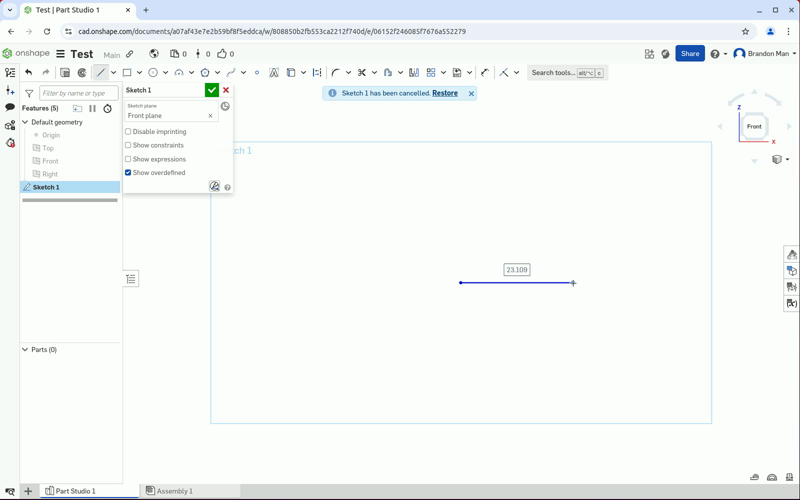
mouse_move(573, 198)
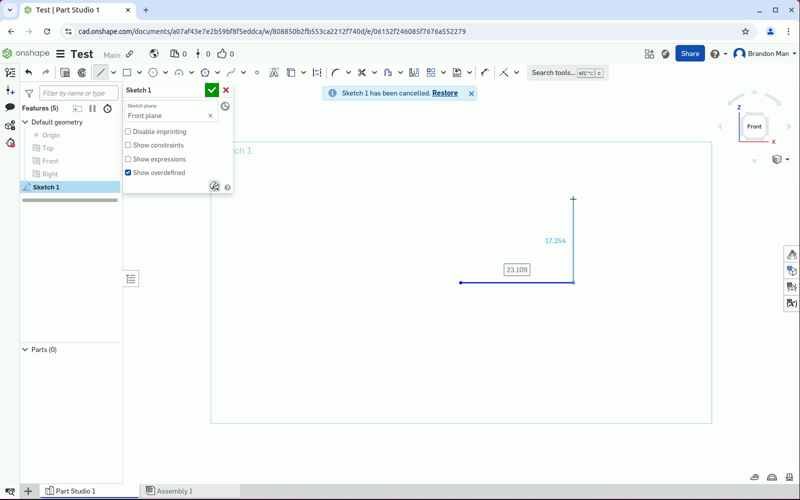
click(573, 198)
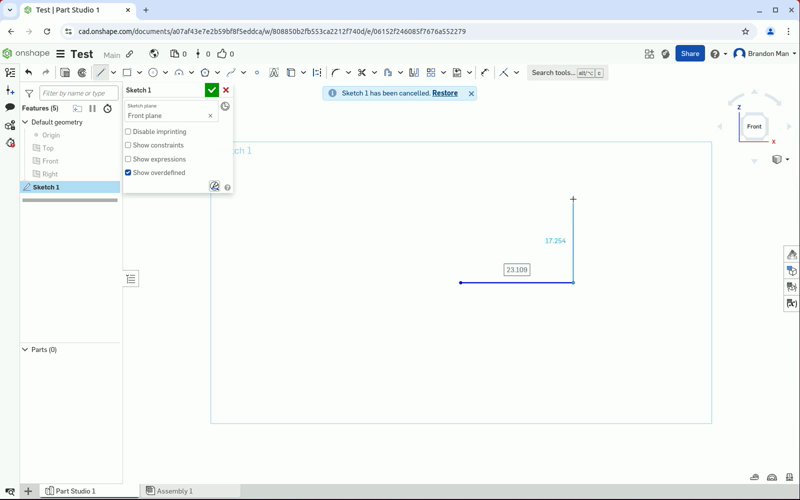
key_up(shift)
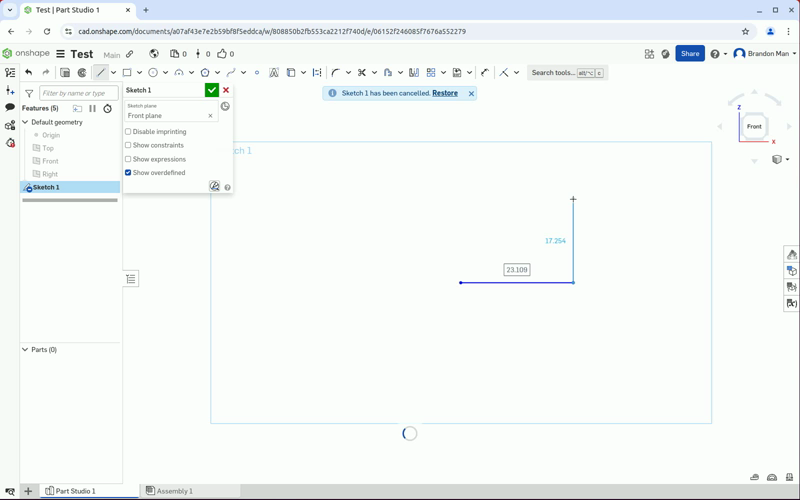
key_down(shift)
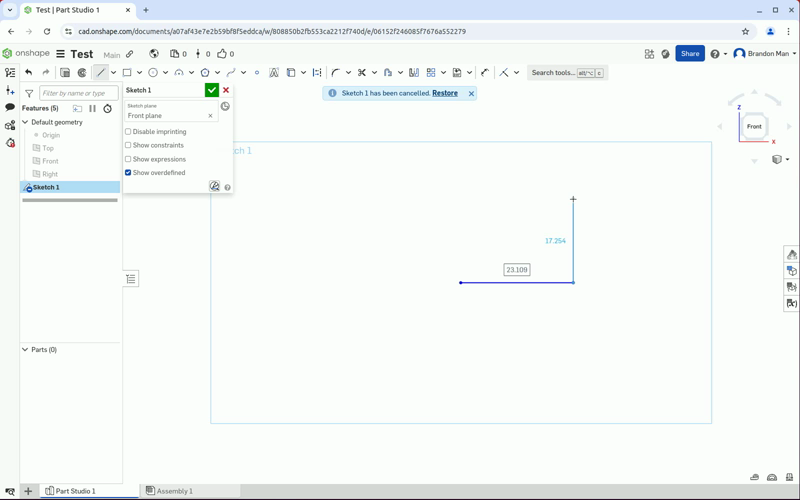
mouse_move(460, 198)
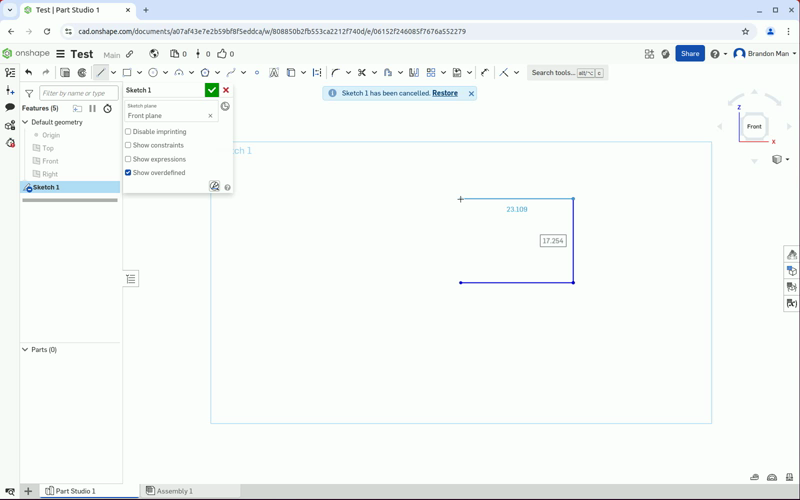
click(460, 198)
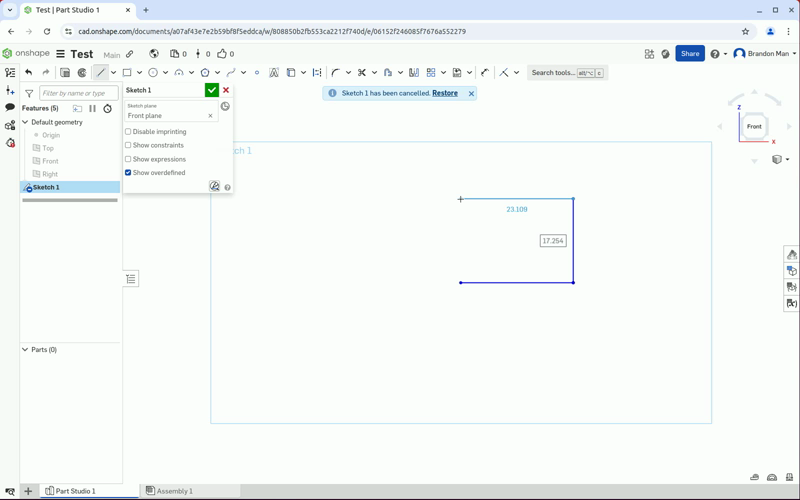
key_up(shift)
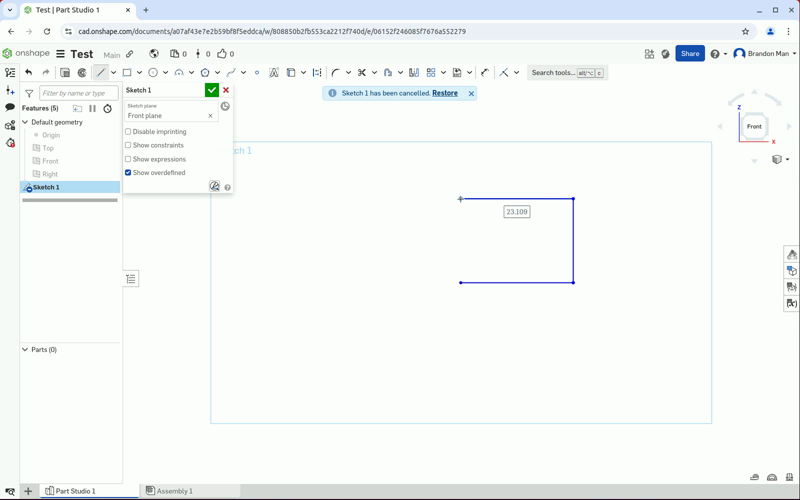
key_down(shift)
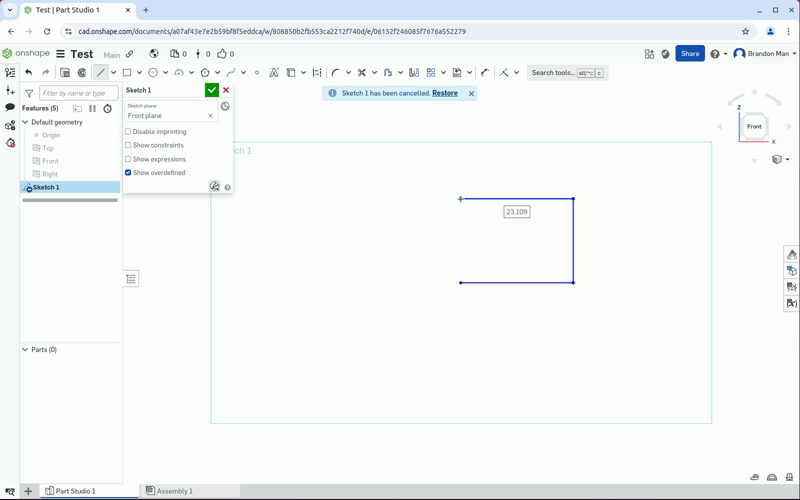
mouse_move(460, 282)
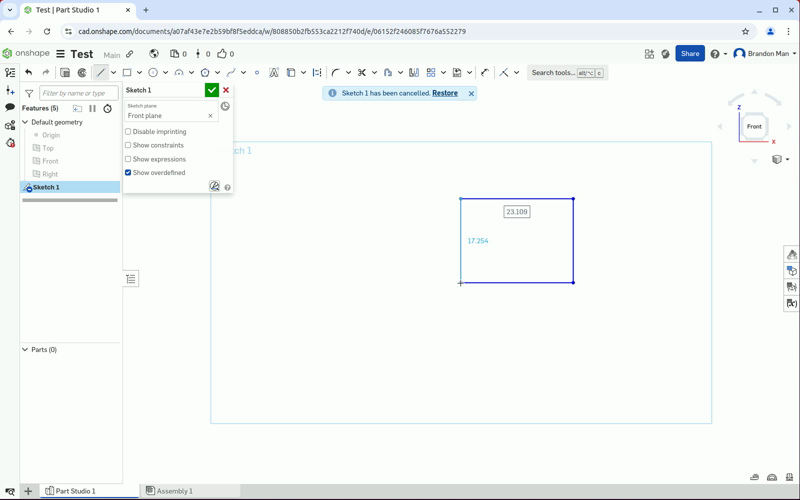
key_up(shift)
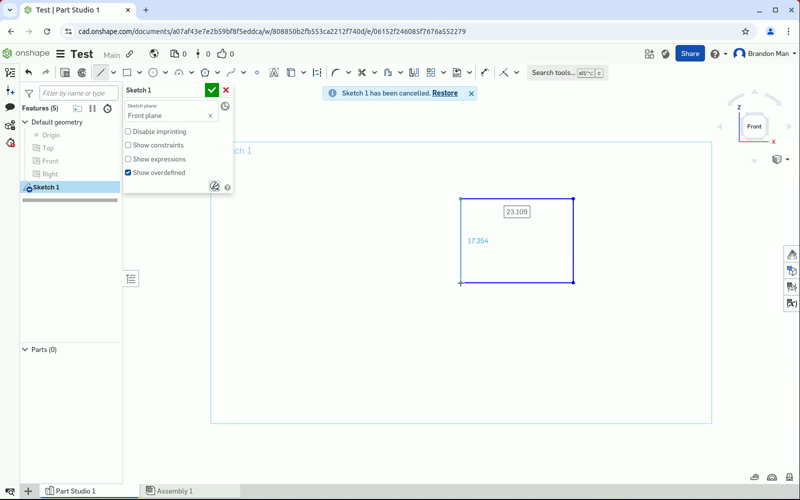
click(460, 282)
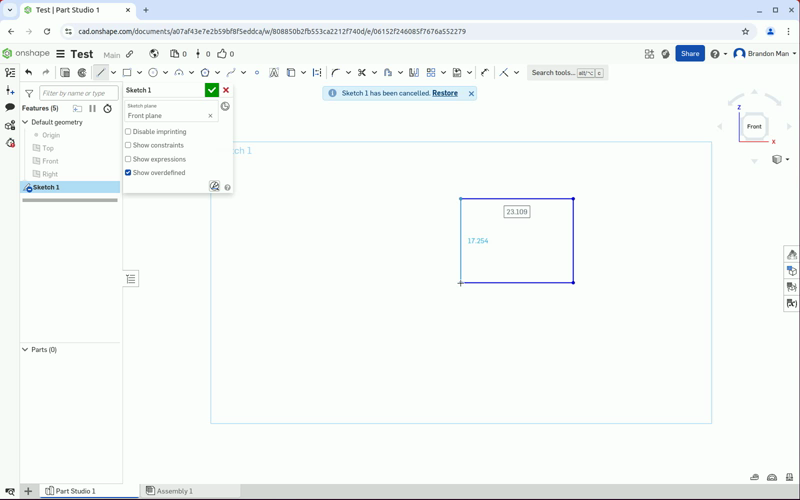
key(esc)
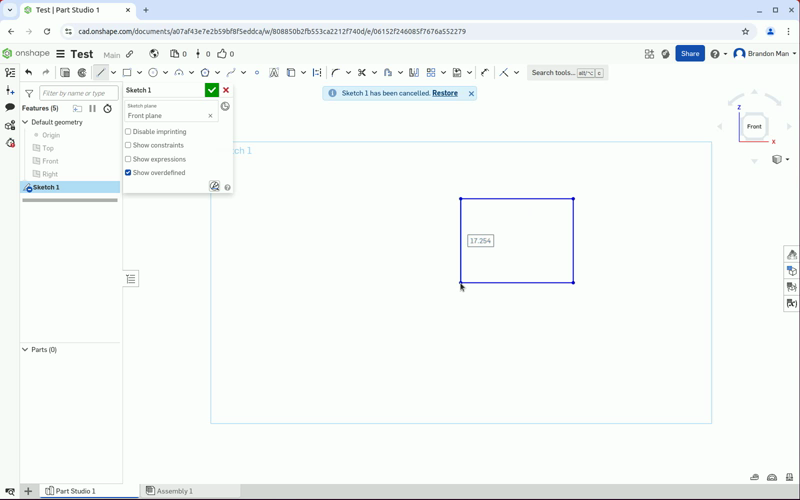
mouse_move(537, 231)
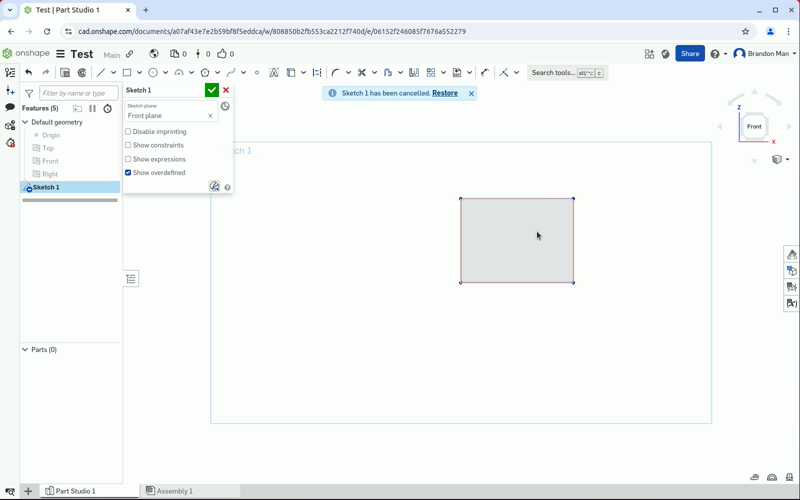
click(537, 231)
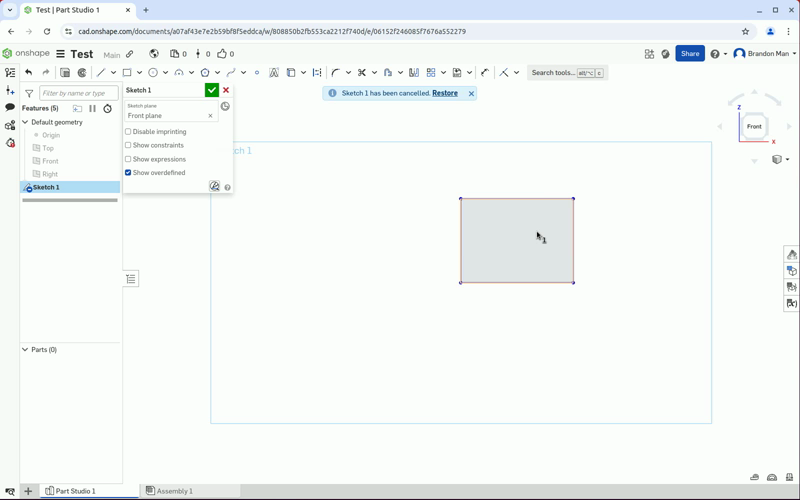
mouse_move(73, 352)
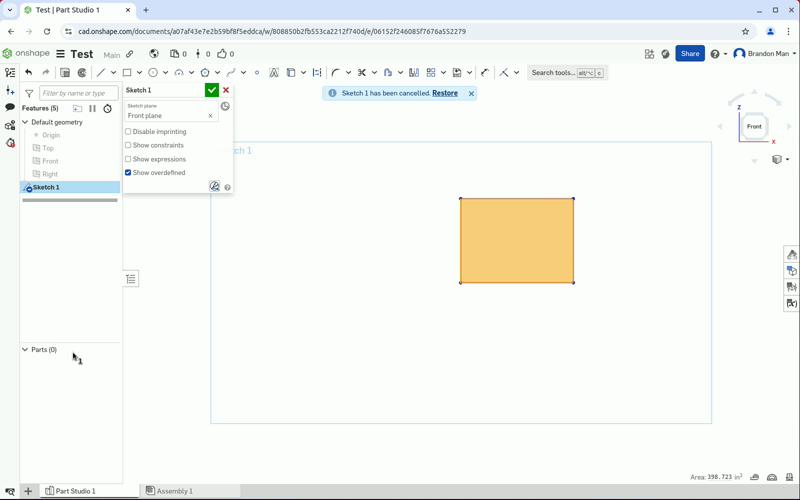
key(shift+y)
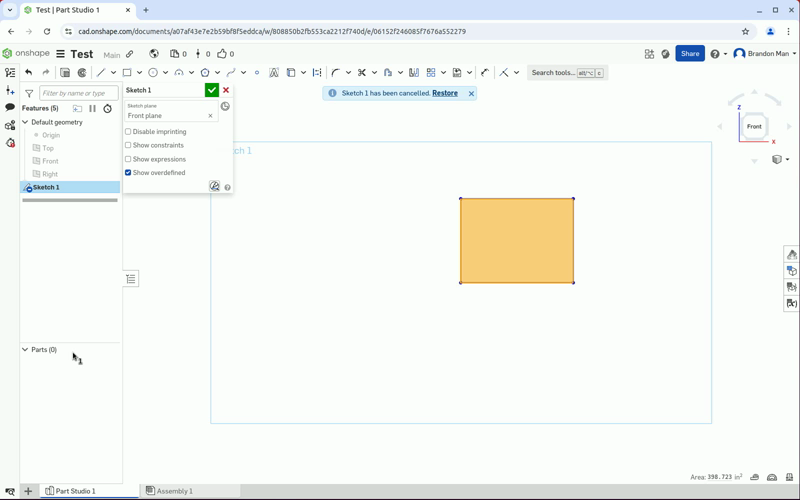
key(shift+e)
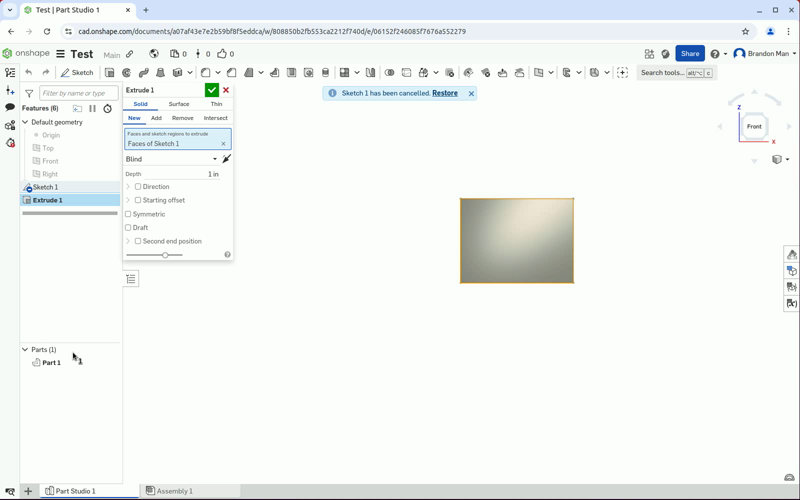
mouse_move(143, 106)
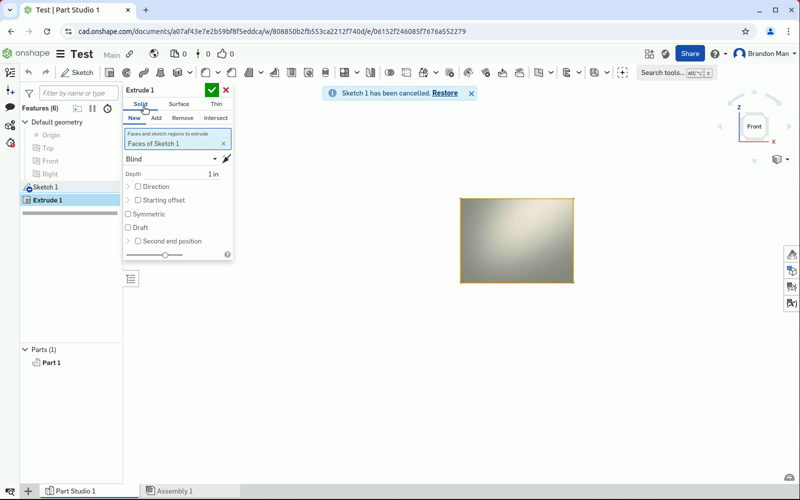
click(143, 106)
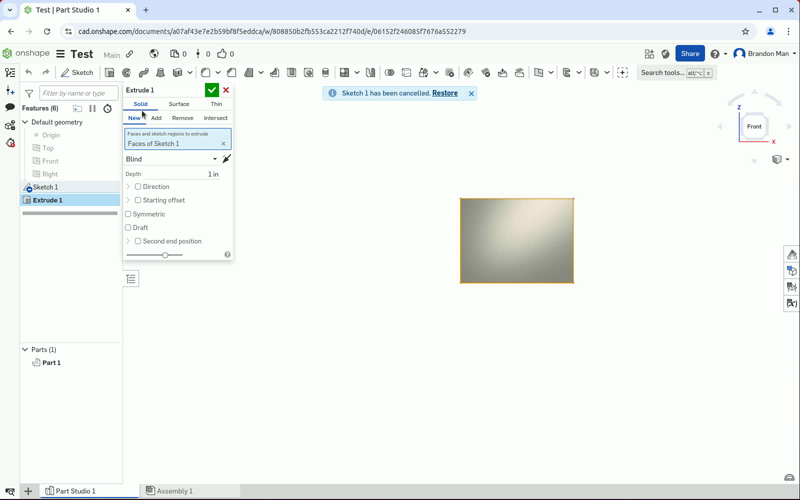
mouse_move(137, 120)
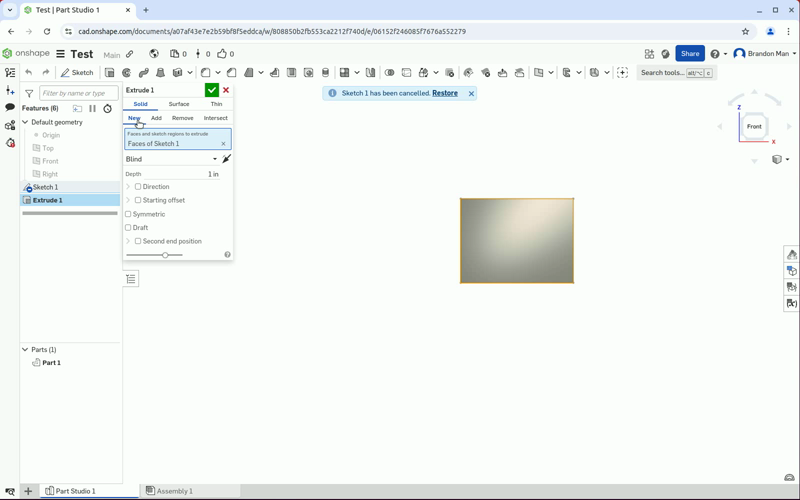
click(137, 120)
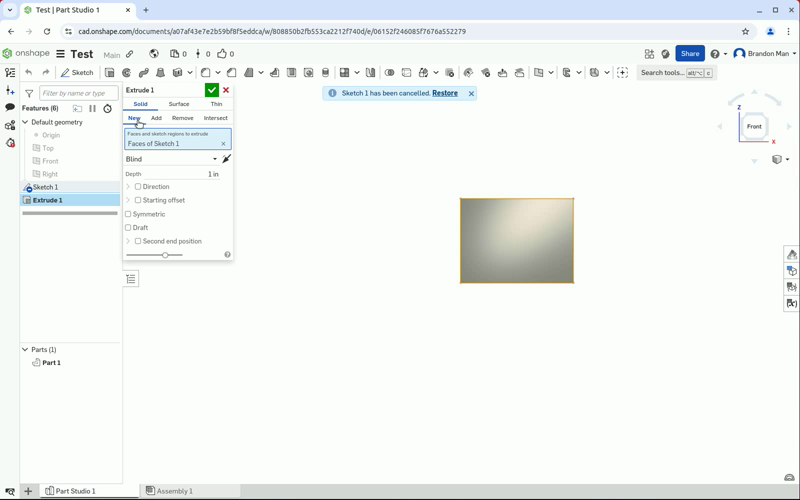
key(tab, 4)
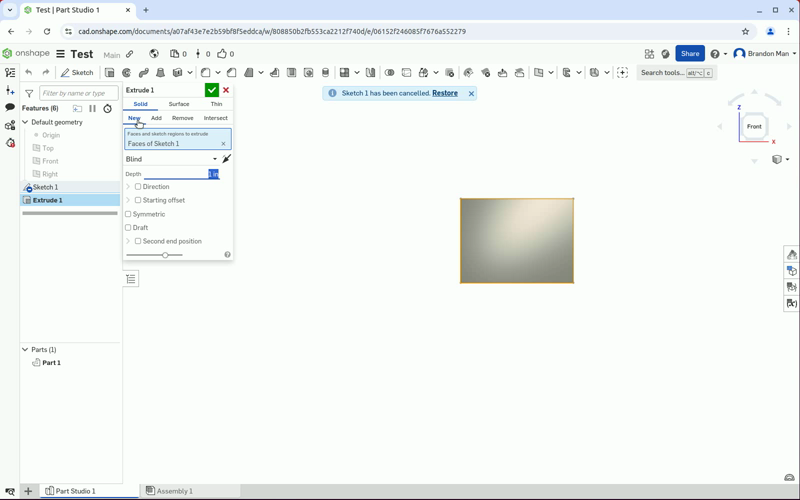
text(23.108)
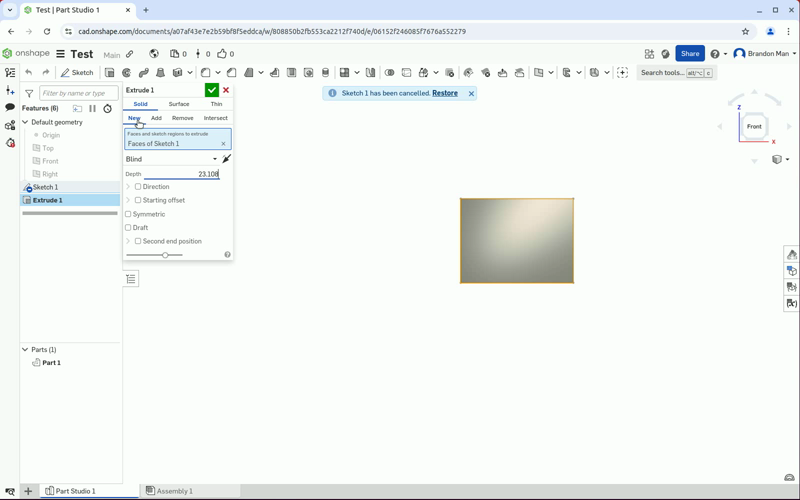
key(enter)
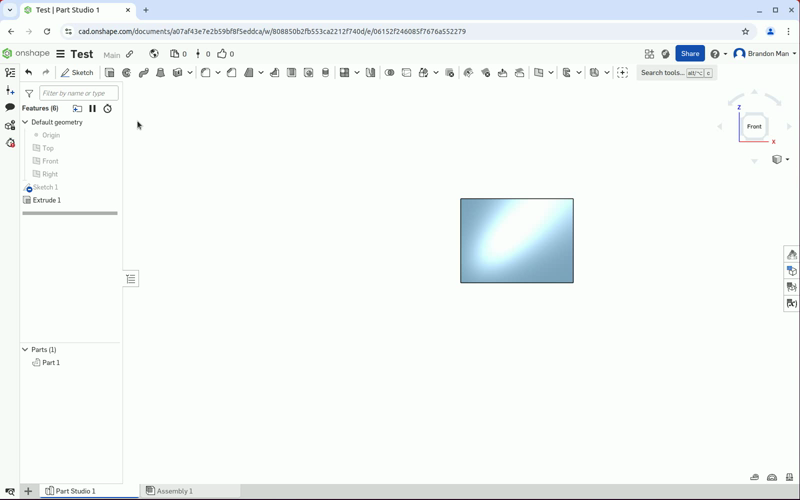
key(shift+h)
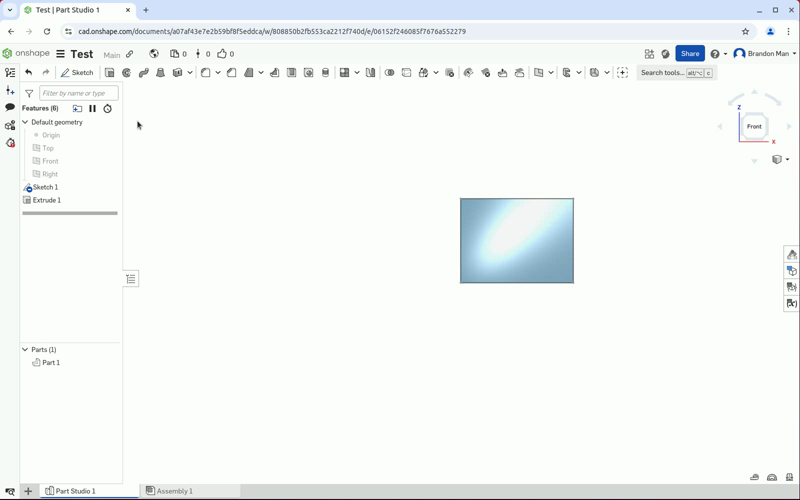
key(shift+h)
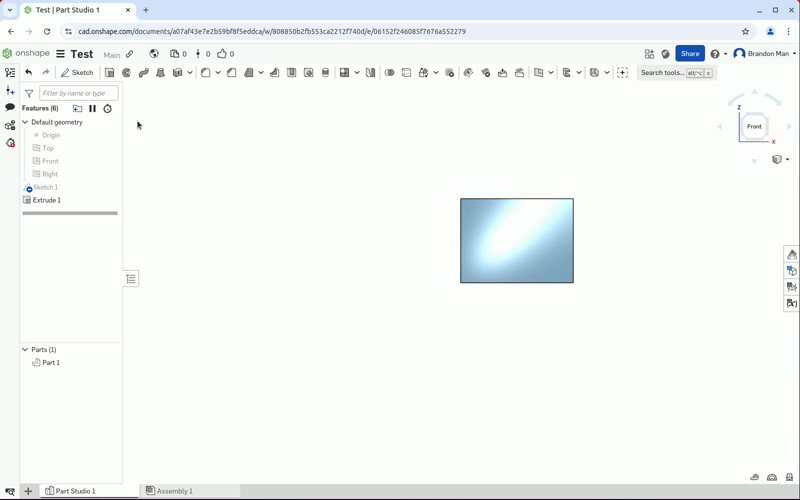
mouse_move(73, 189)
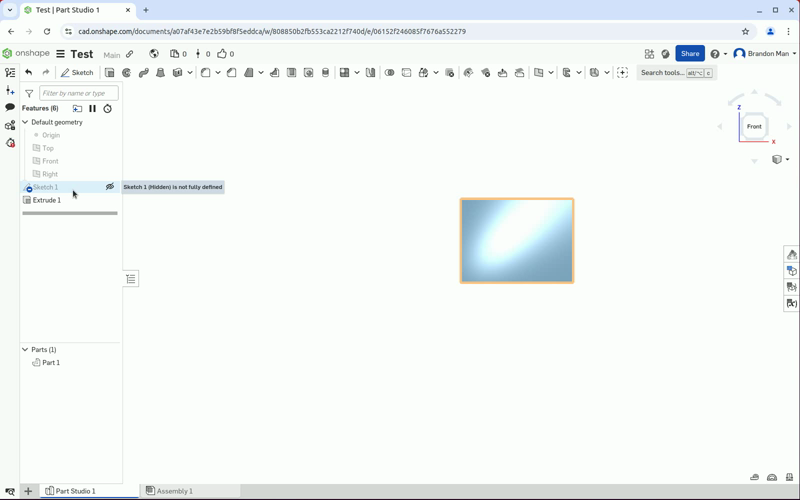
click(73, 189)
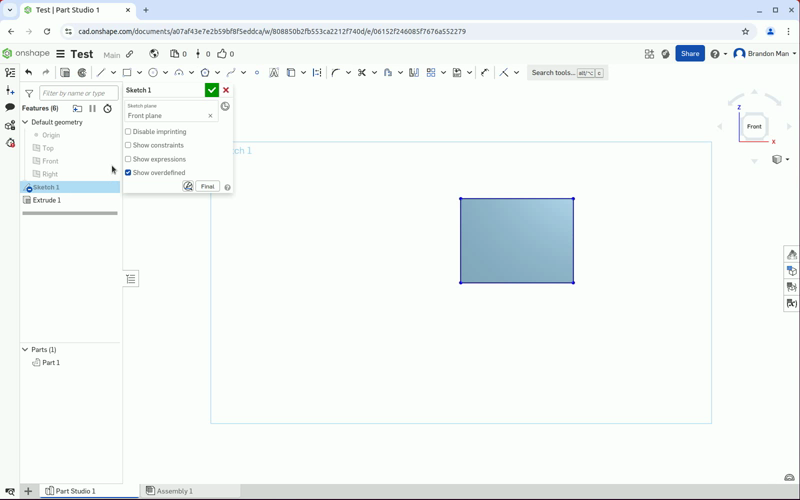
mouse_move(229, 92)
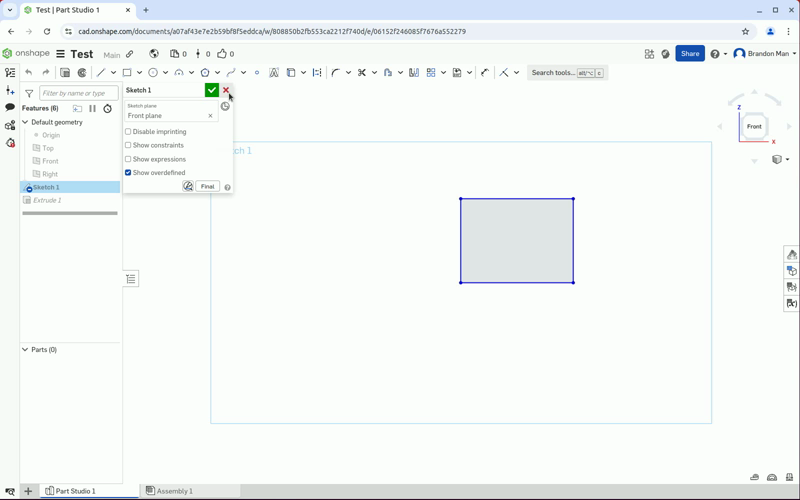
click(229, 92)
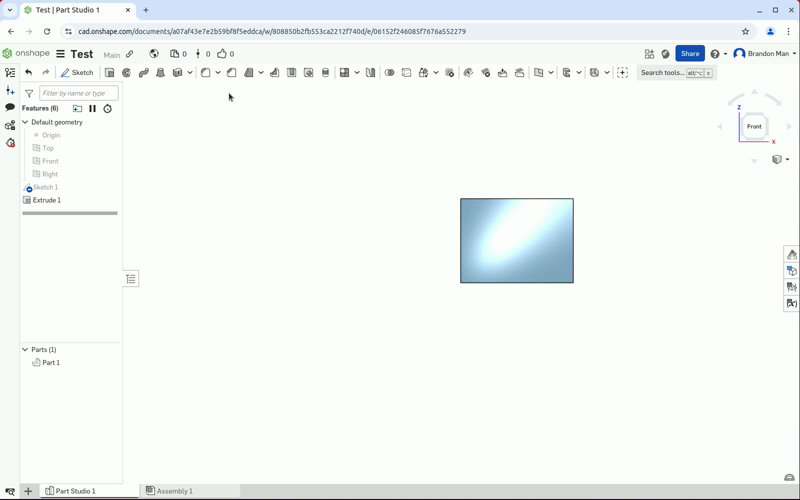
mouse_move(541, 75)
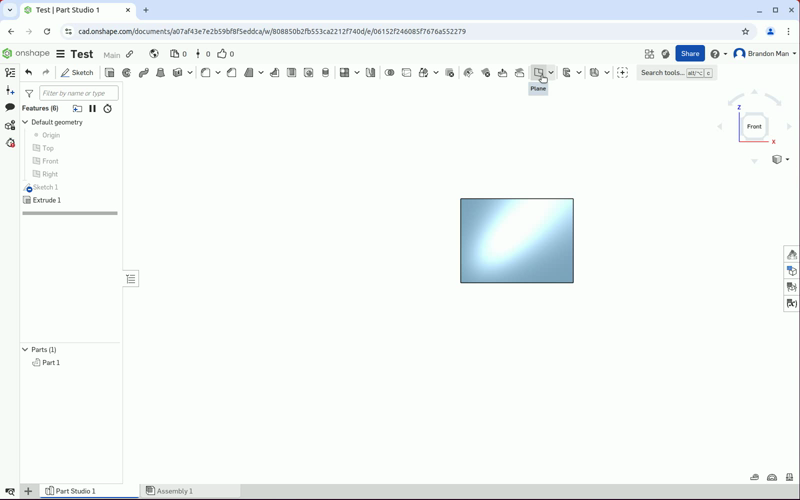
click(541, 75)
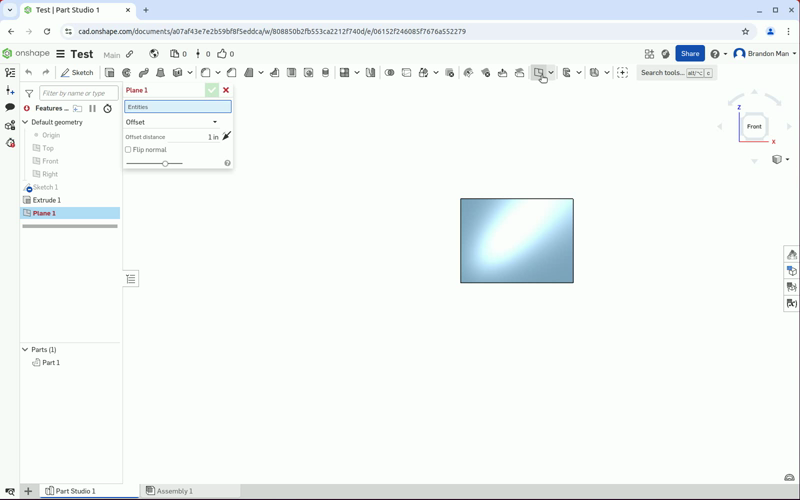
mouse_move(73, 163)
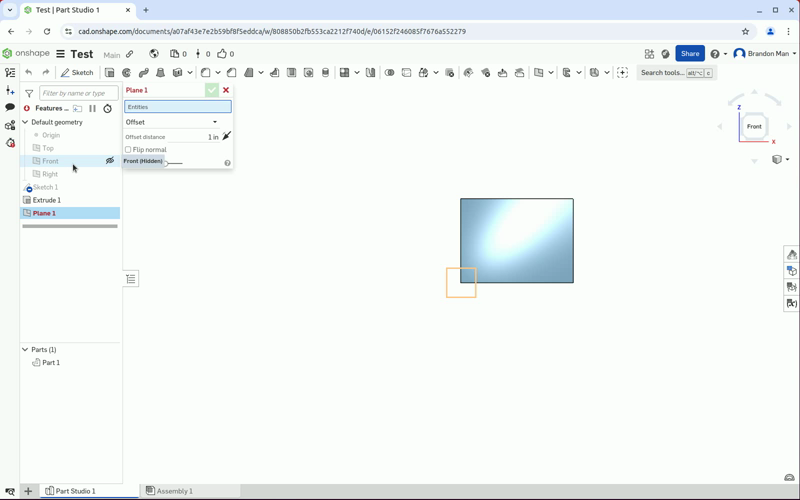
click(73, 163)
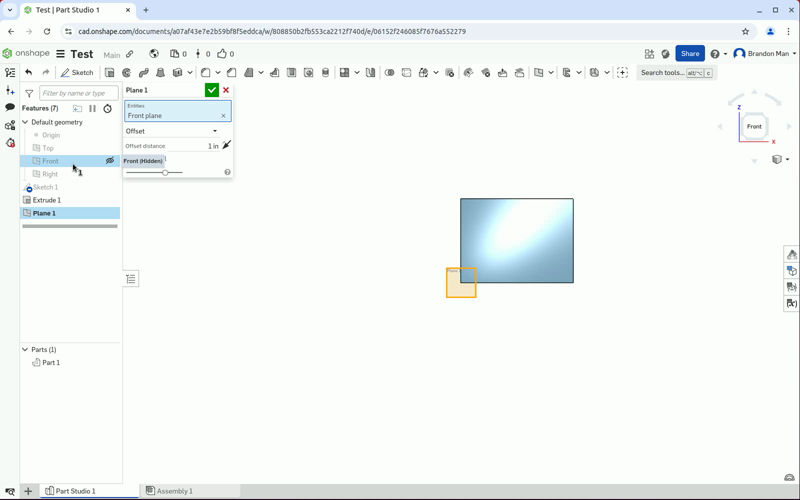
key(tab, 2)
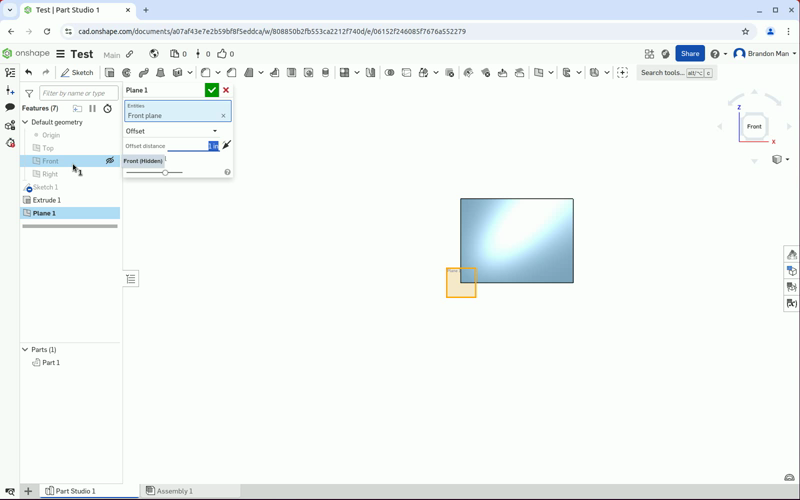
text(23.108)
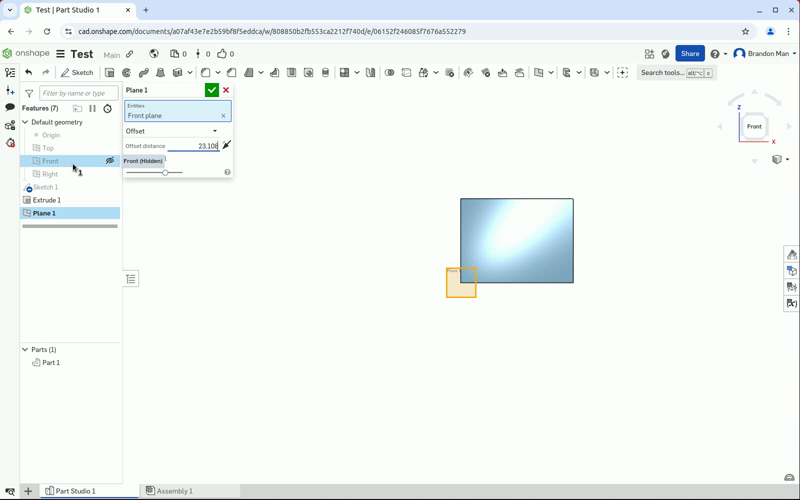
key(enter, 2)
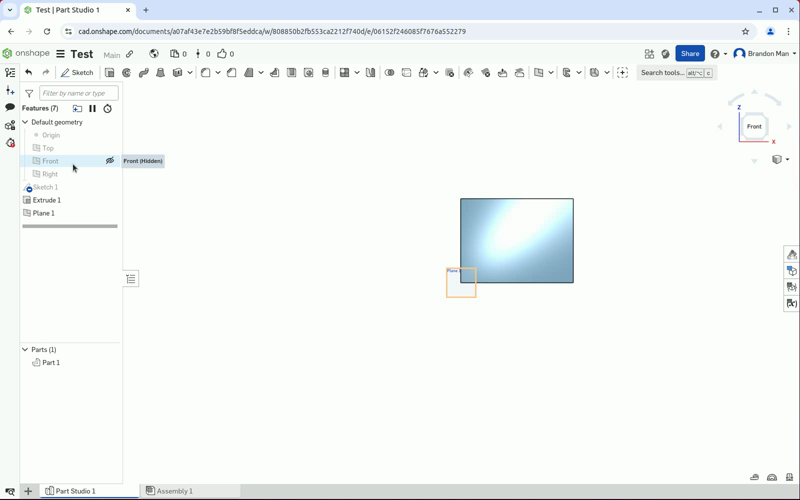
key(shift+s)
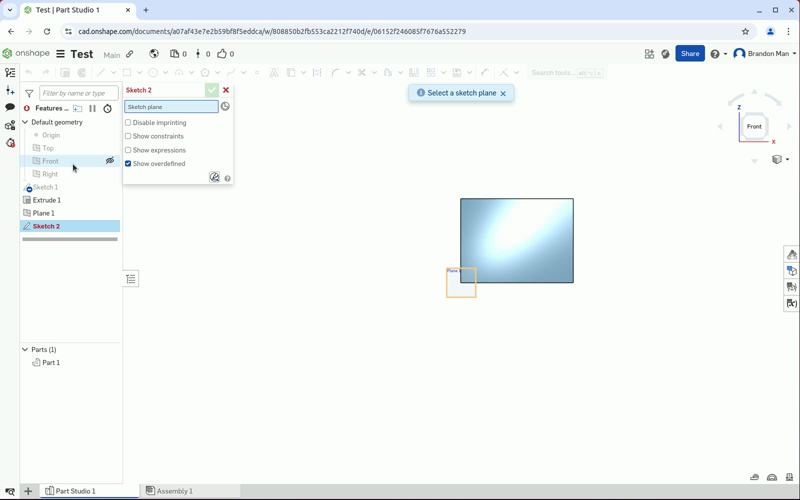
mouse_move(73, 215)
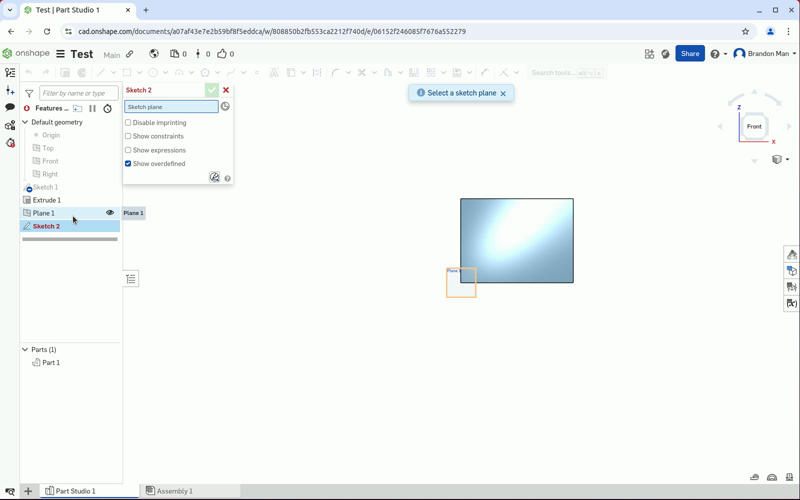
click(73, 215)
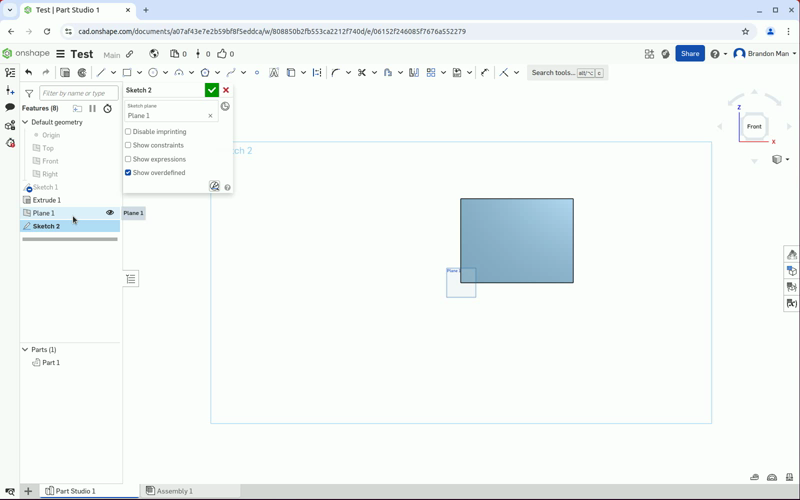
mouse_move(73, 352)
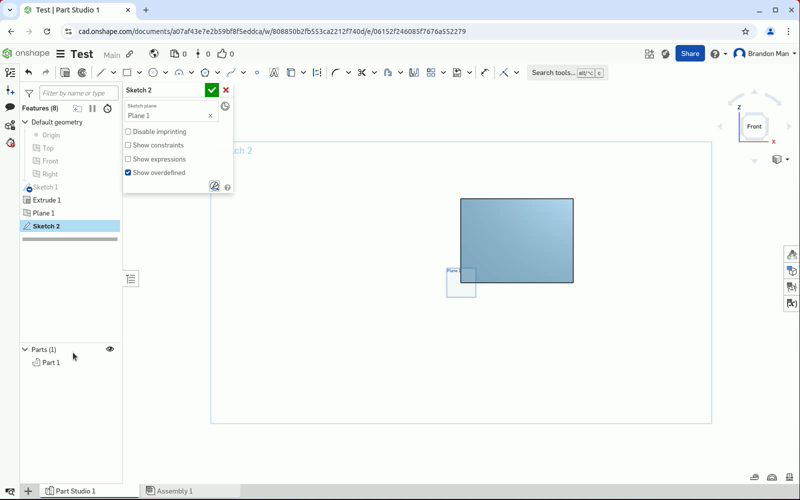
key(y)
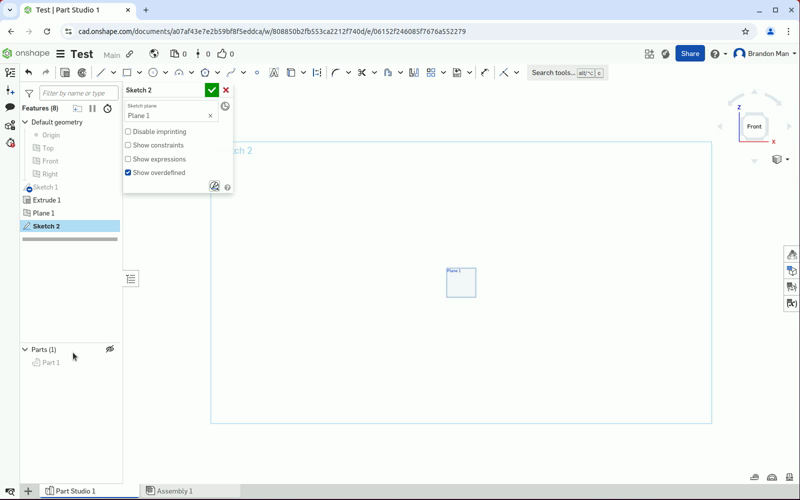
key(c)
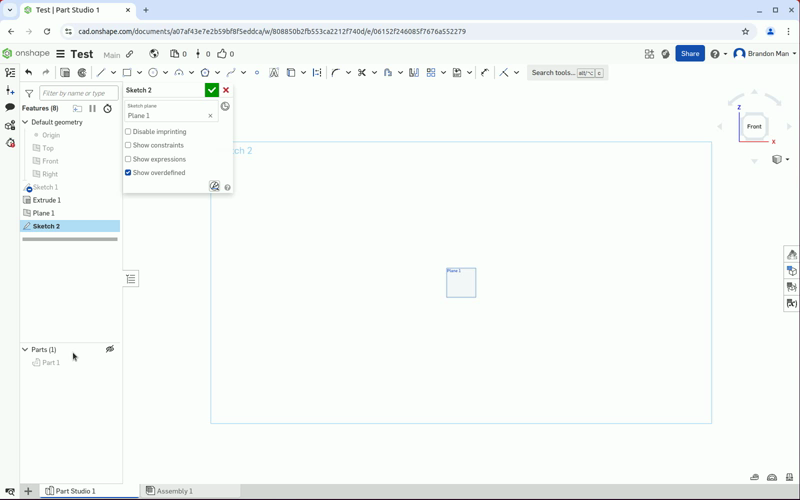
key_down(shift)
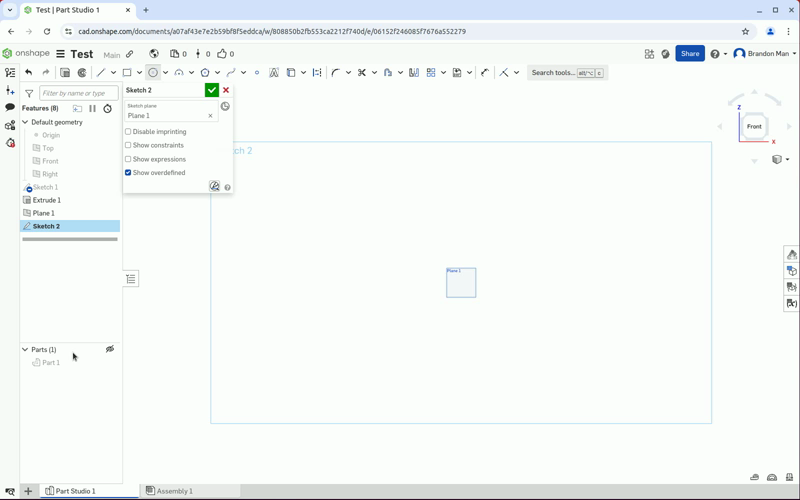
mouse_move(467, 205)
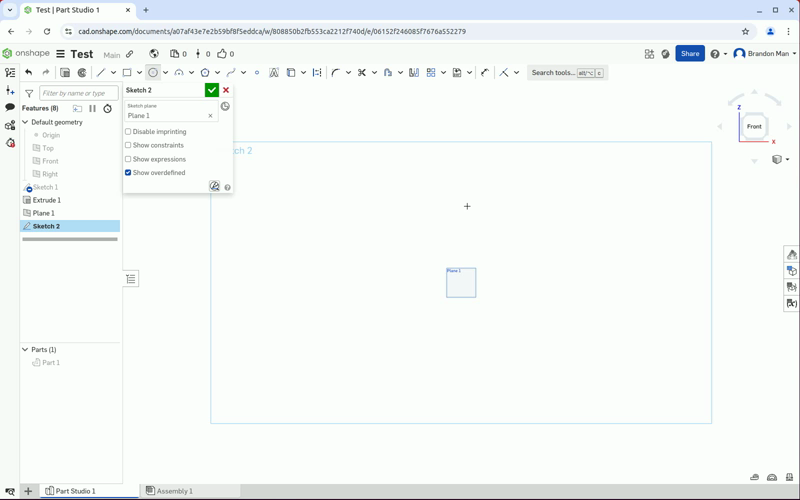
click(467, 205)
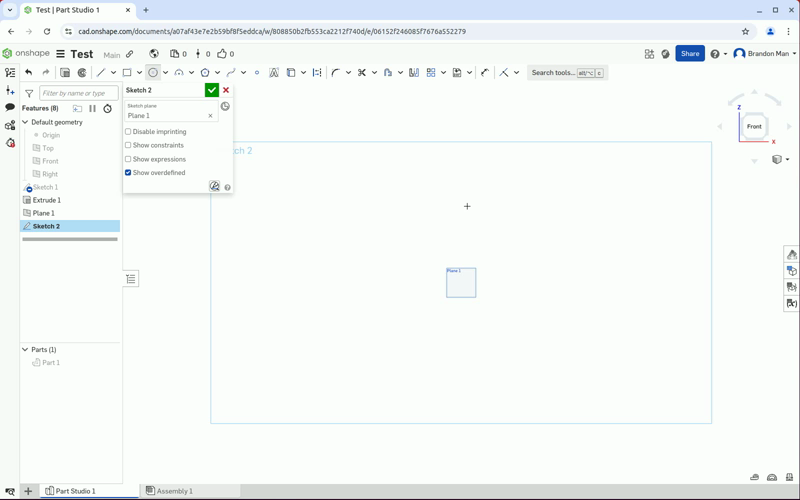
key_up(shift)
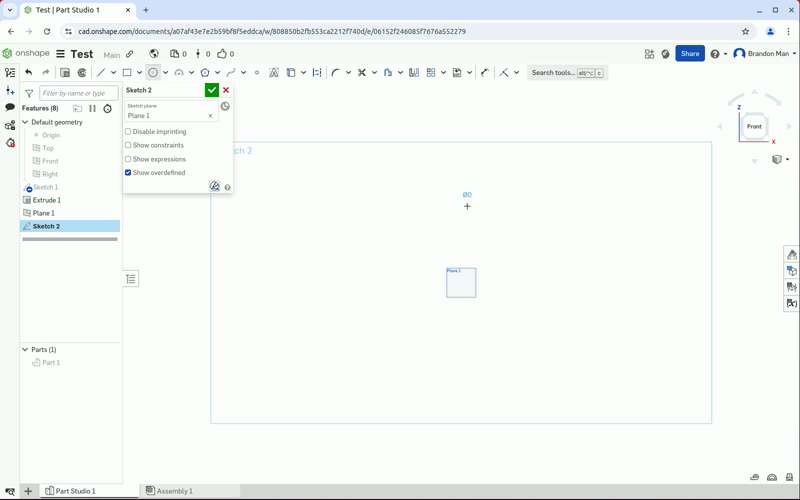
mouse_move(471, 205)
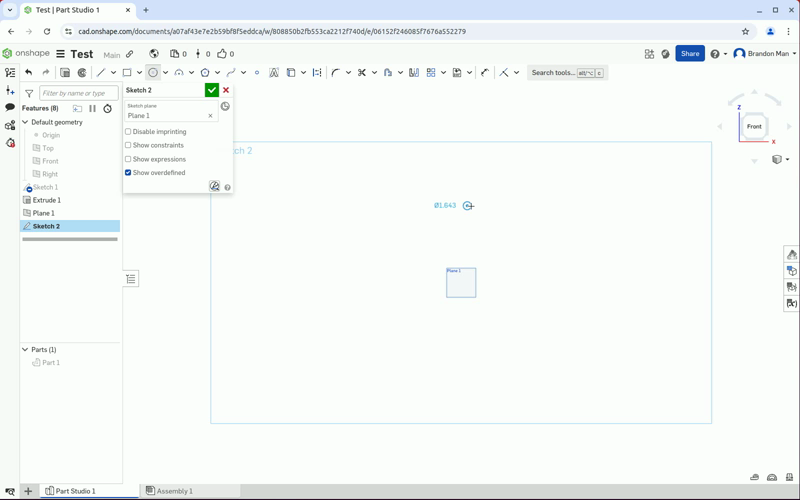
click(471, 205)
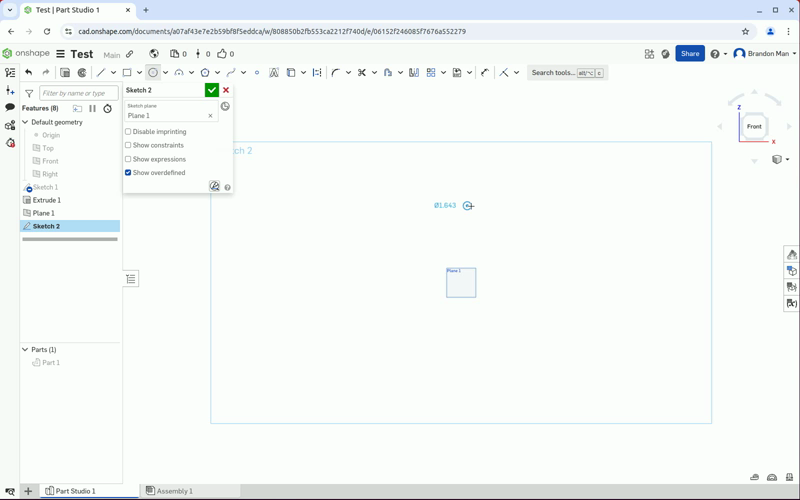
key(esc)
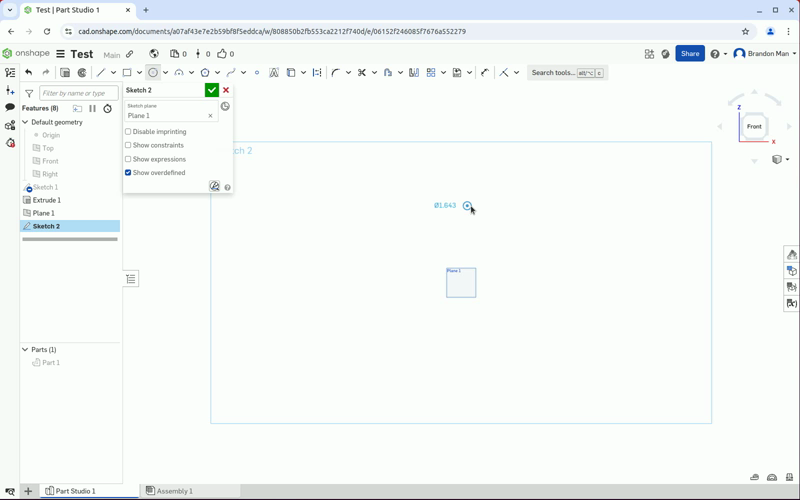
mouse_move(467, 206)
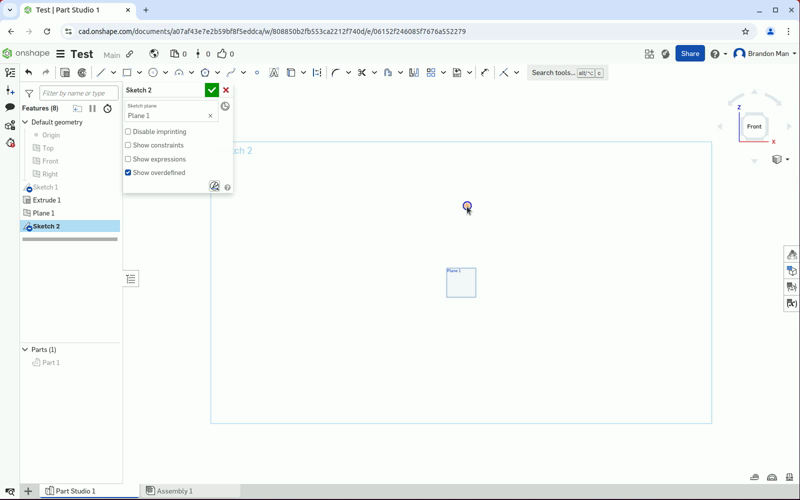
scroll(6)
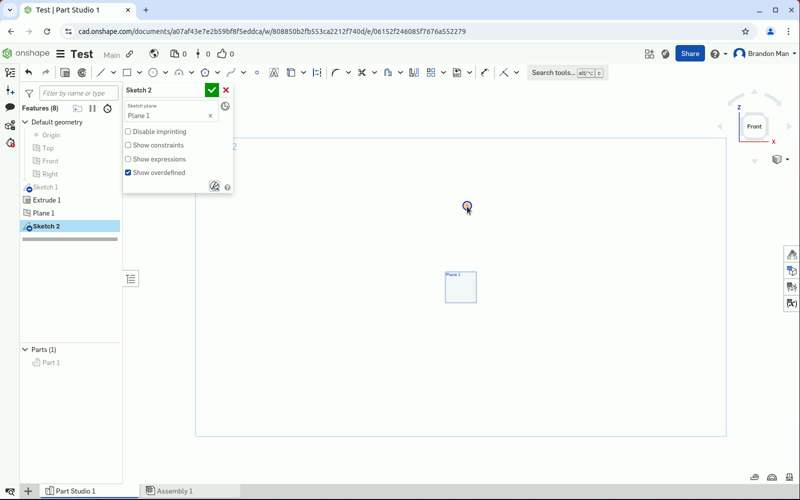
scroll(6)
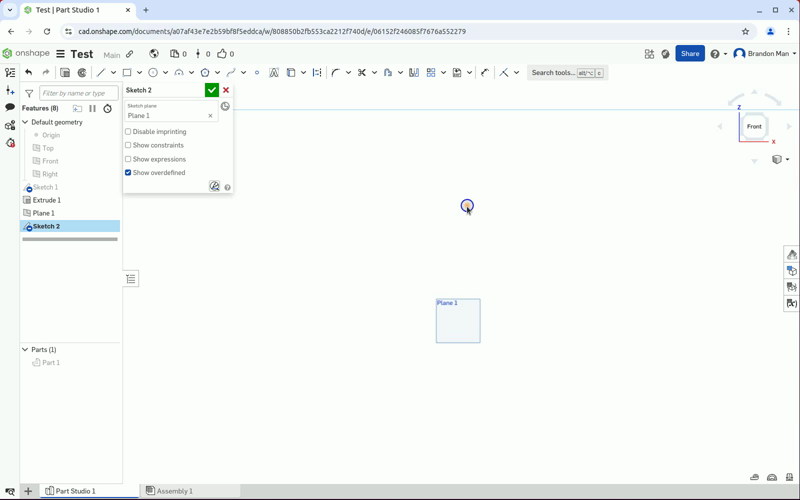
scroll(6)
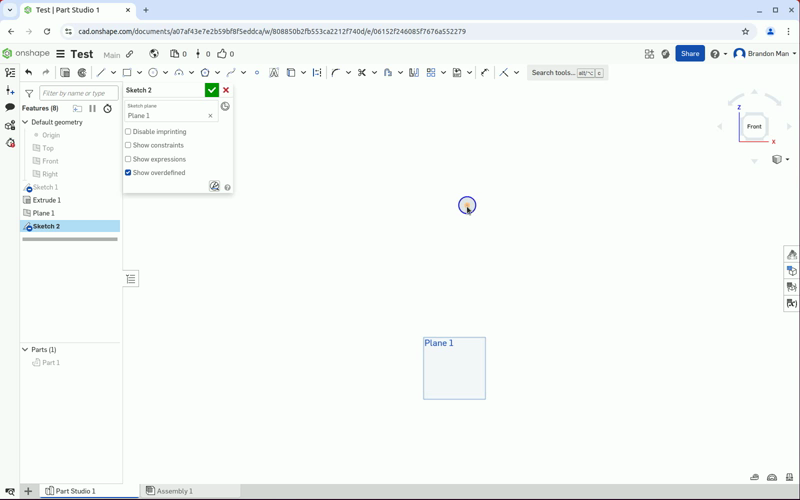
scroll(6)
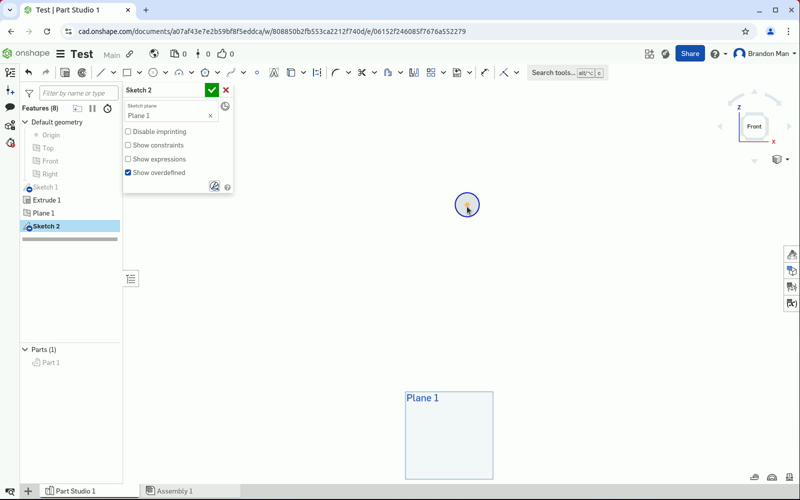
scroll(6)
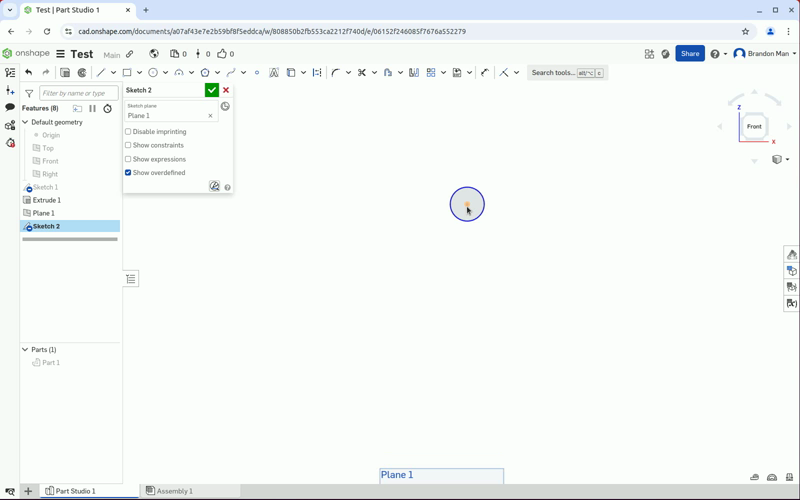
scroll(6)
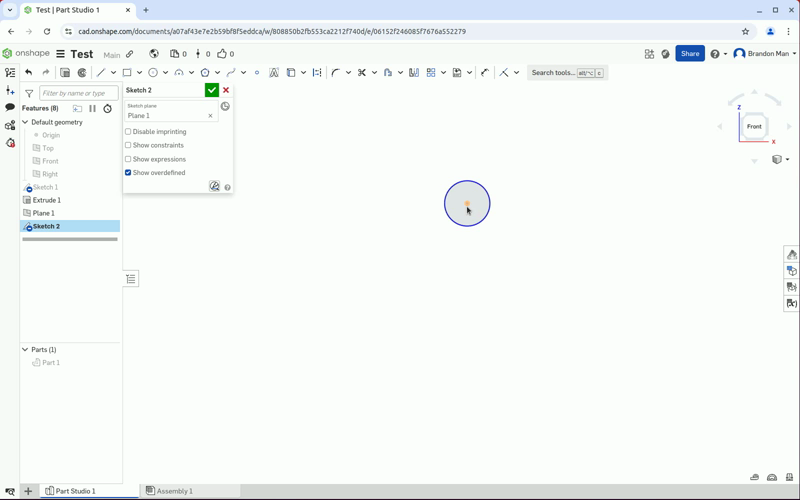
scroll(6)
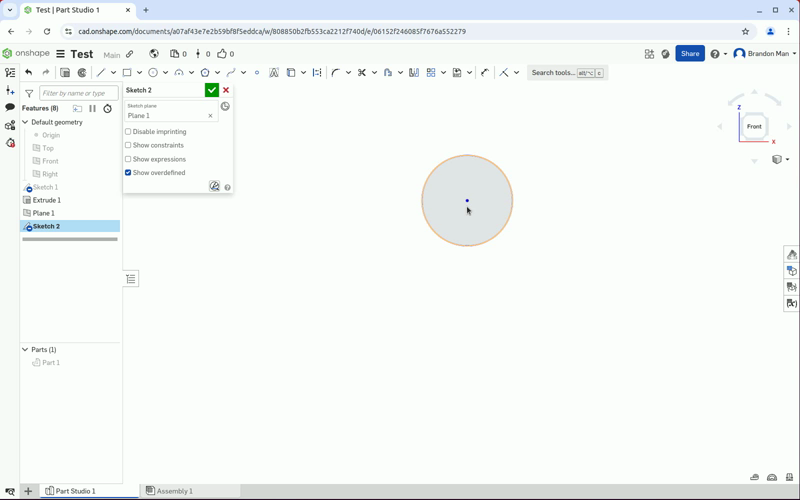
click(467, 206)
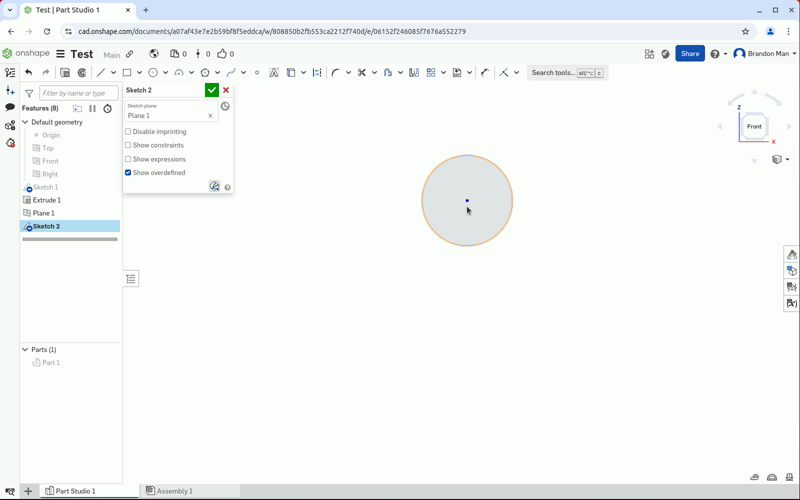
scroll(-6)
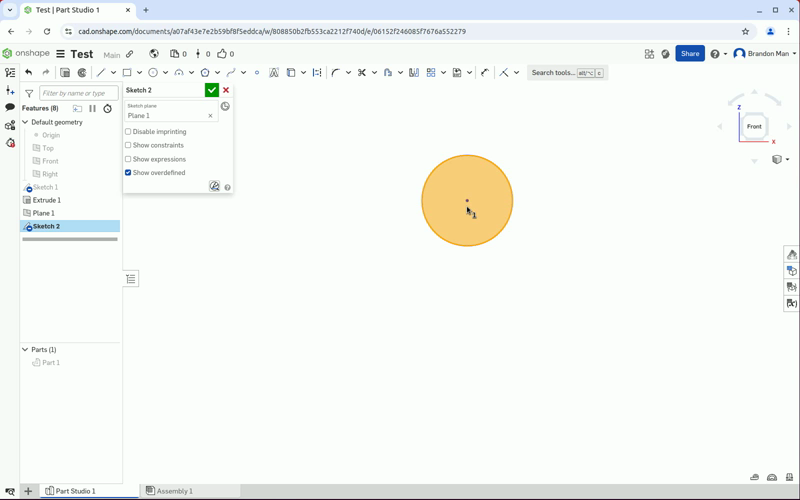
scroll(-6)
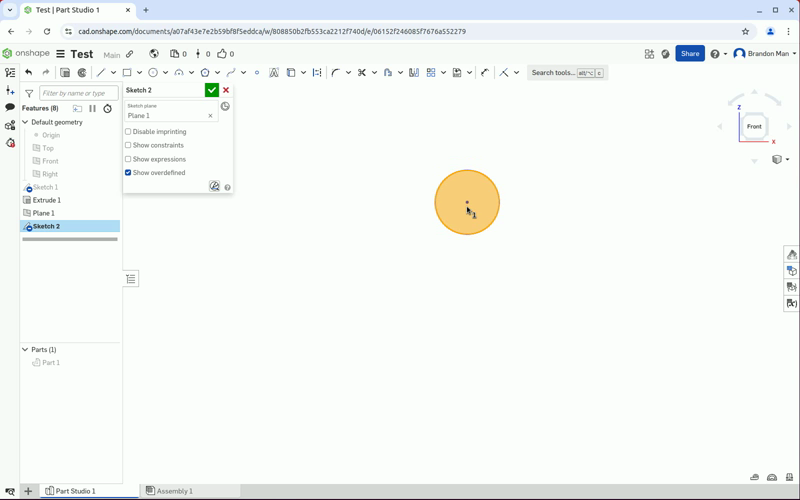
scroll(-6)
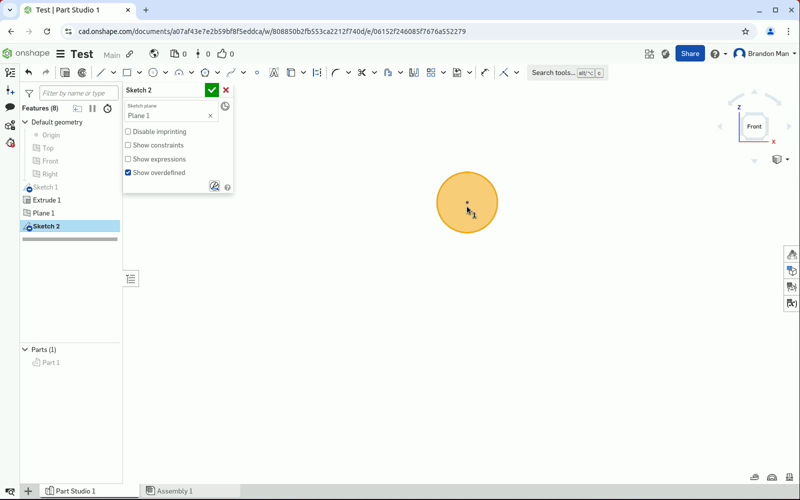
scroll(-6)
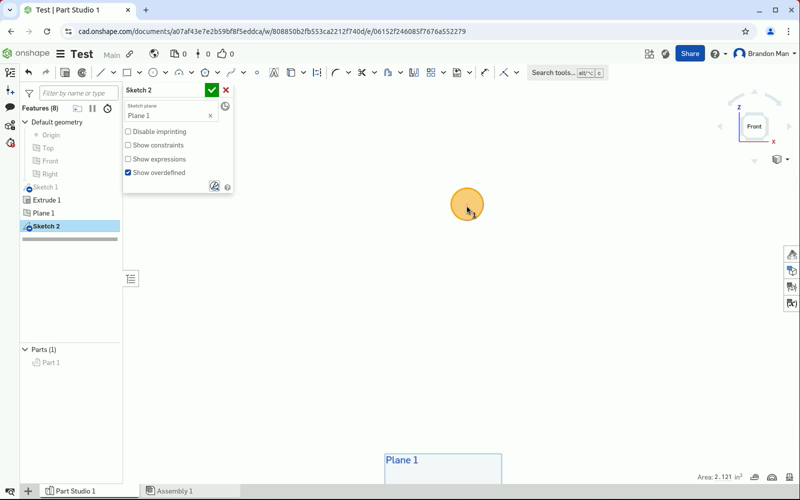
scroll(-6)
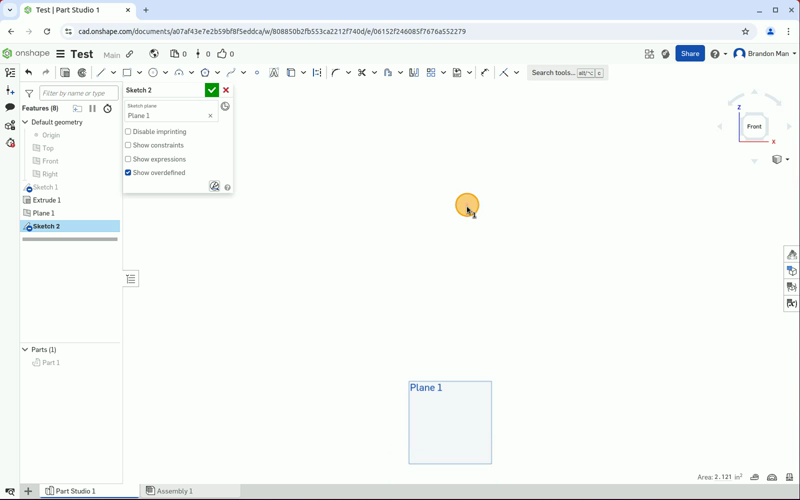
scroll(-6)
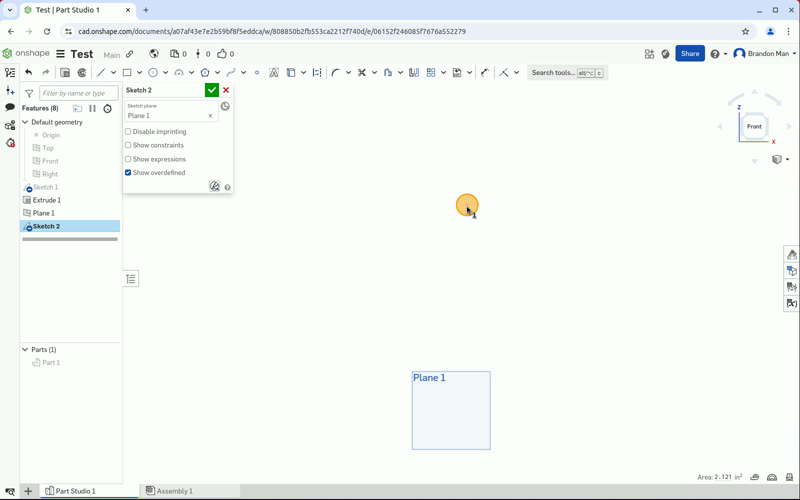
scroll(-6)
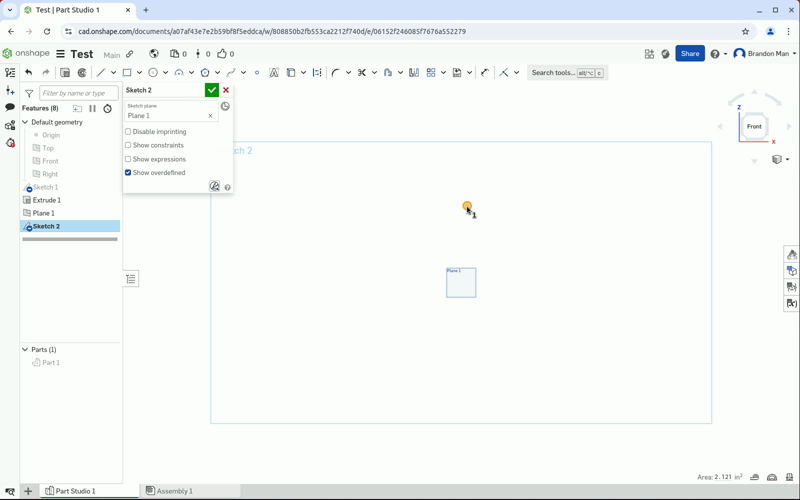
mouse_move(73, 352)
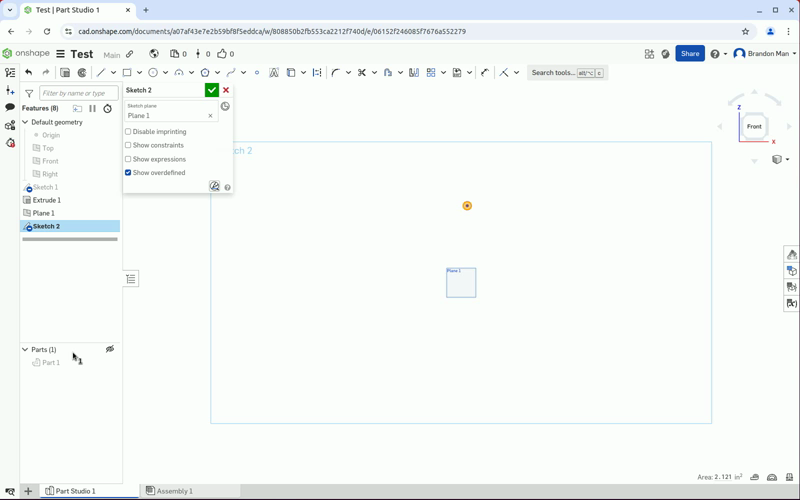
key(shift+y)
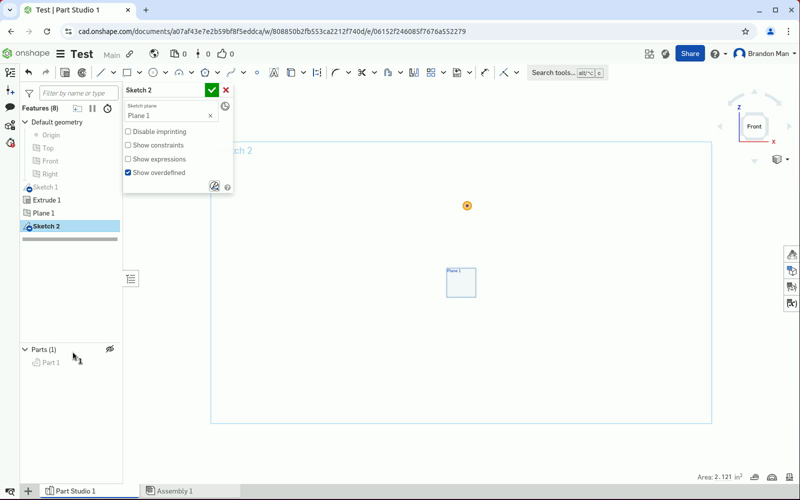
key(shift+e)
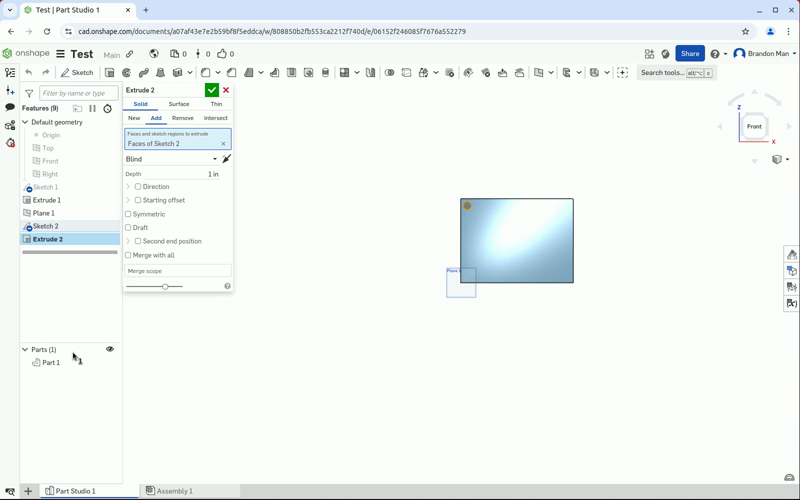
mouse_move(143, 106)
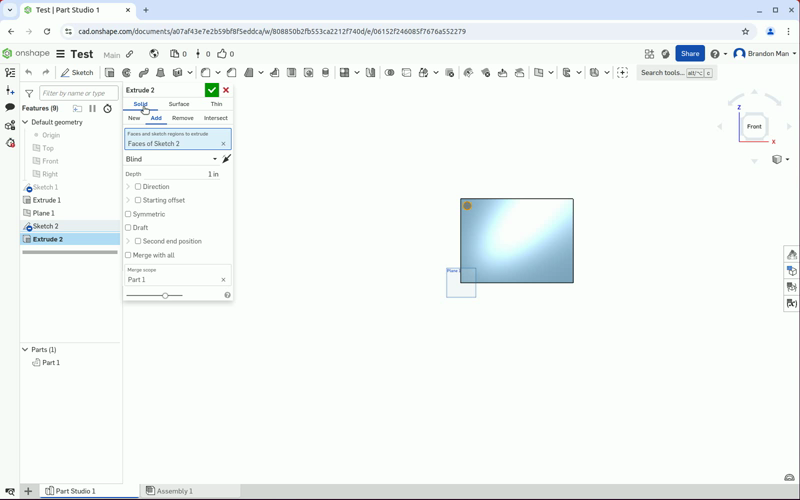
click(143, 106)
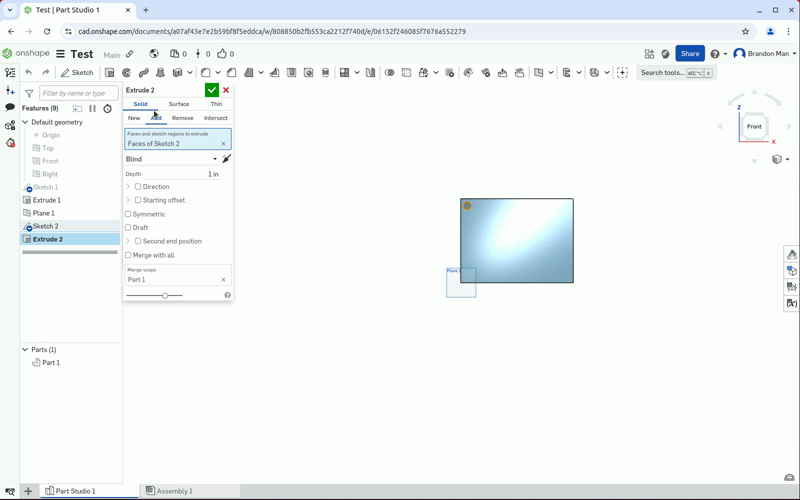
mouse_move(186, 120)
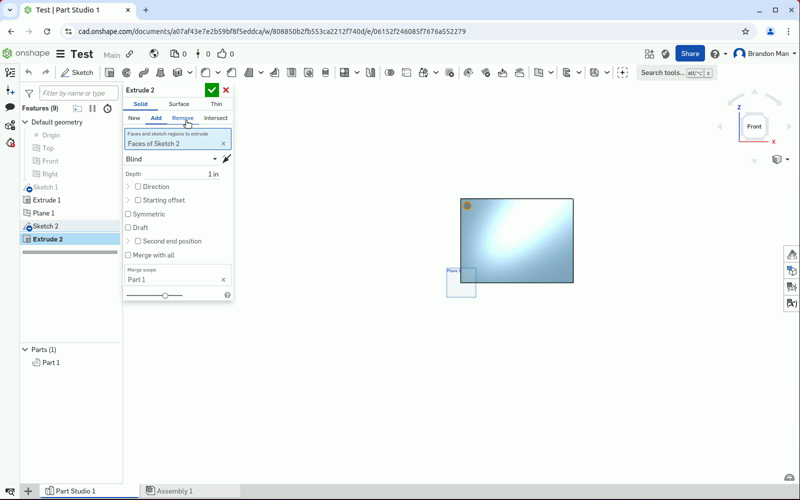
click(186, 120)
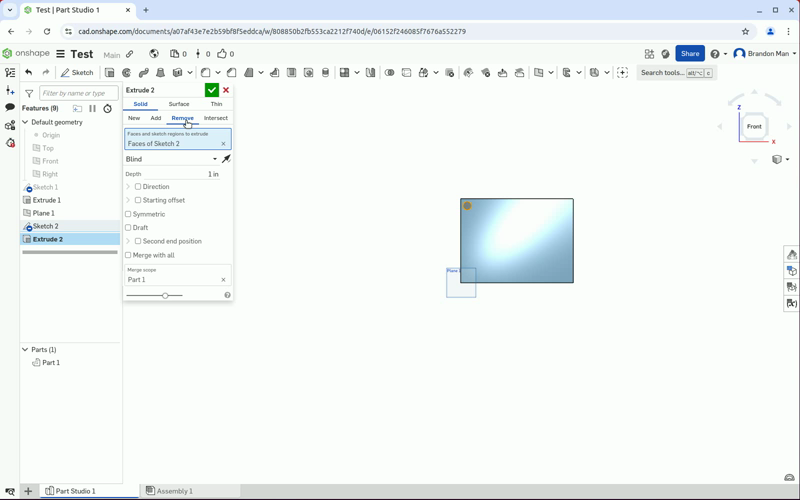
key(tab, 4)
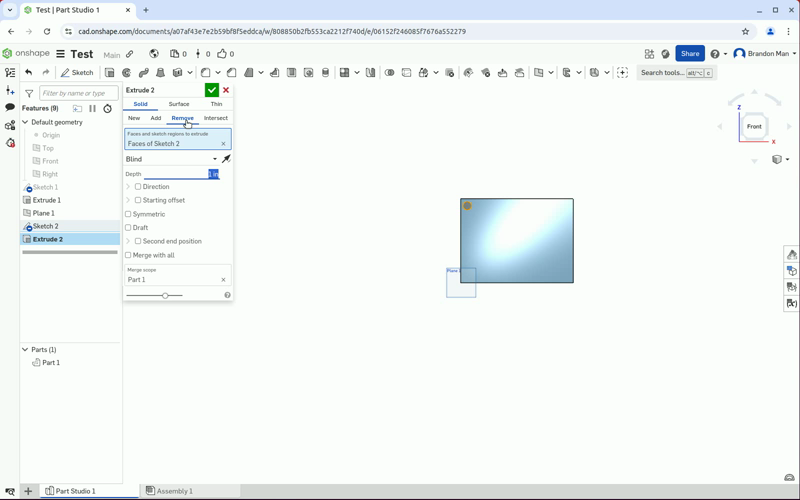
text(23.59)
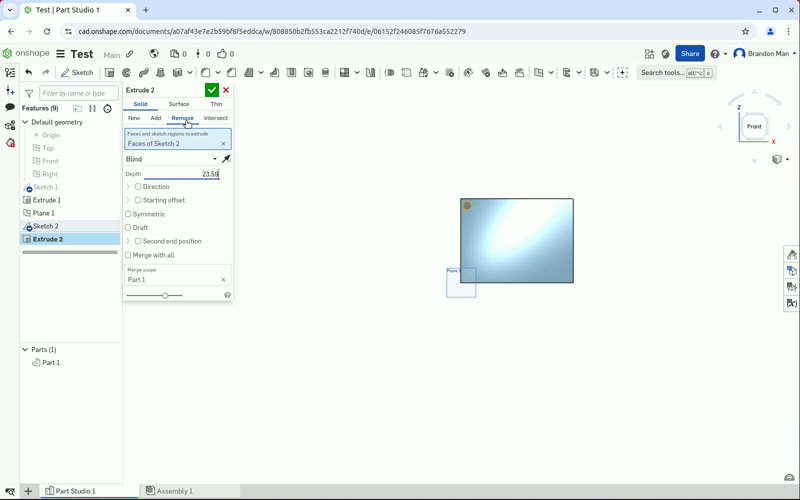
key(tab, 6)
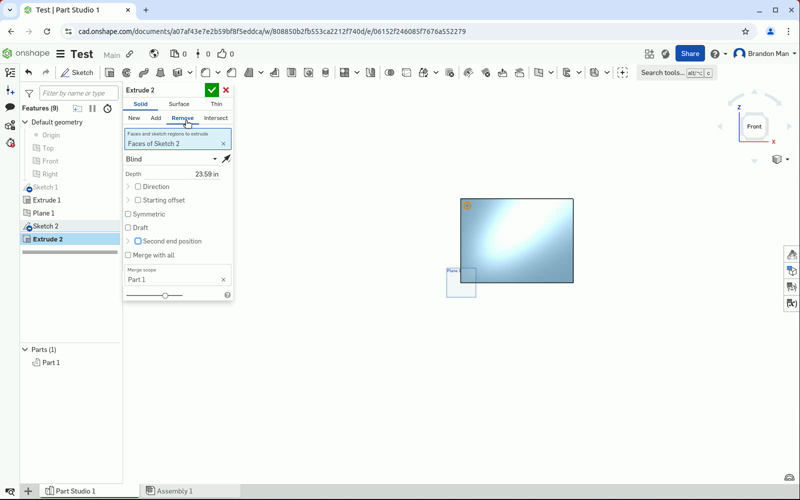
key(space)
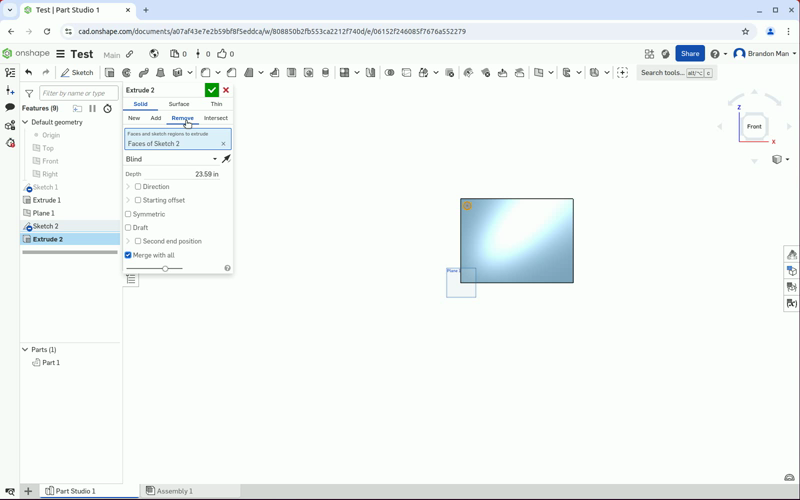
key(enter)
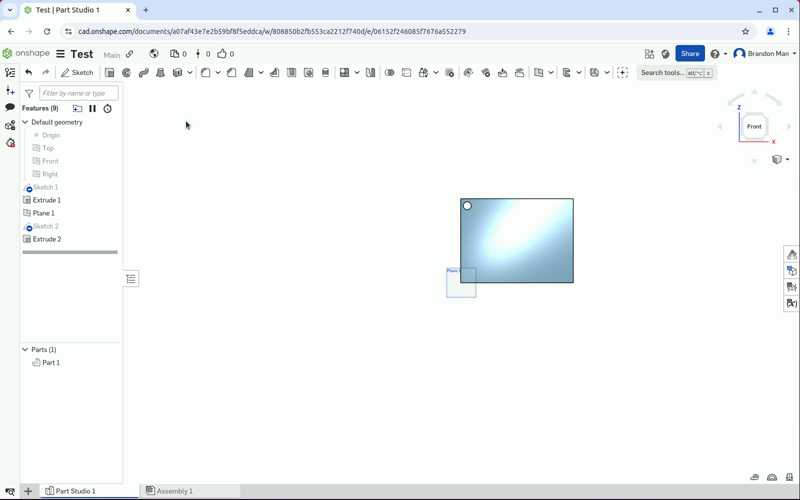
key(shift+h)
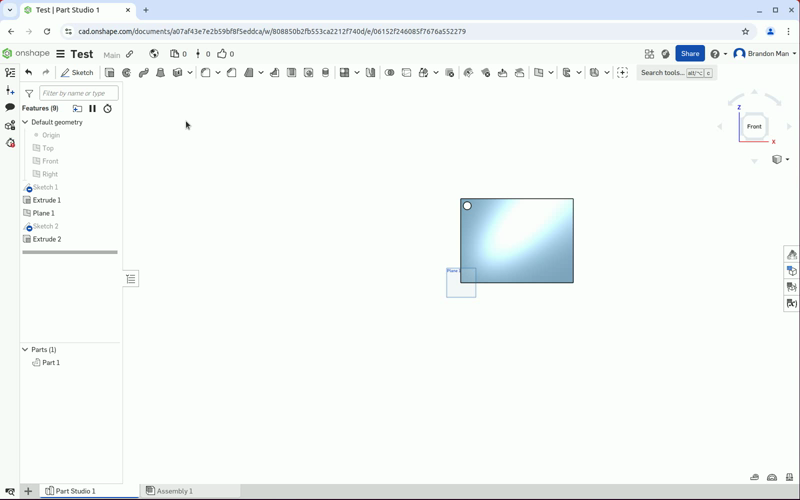
key(shift+h)
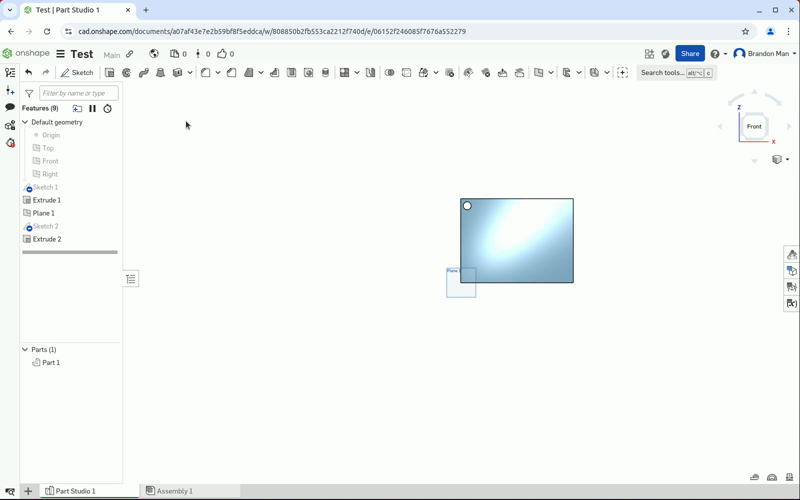
key(shift+7)
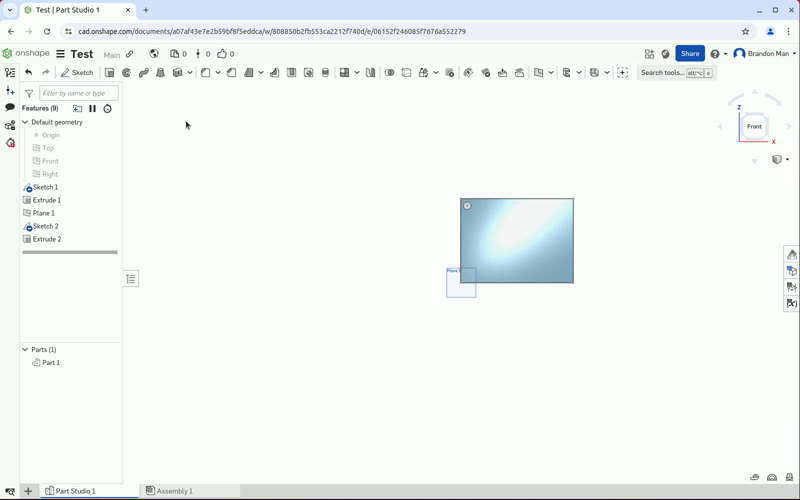
key(left, 2)
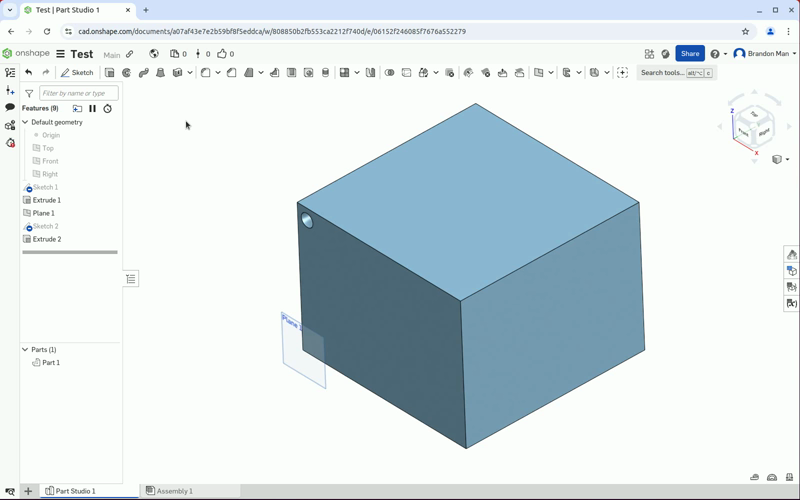
key(down, 2)
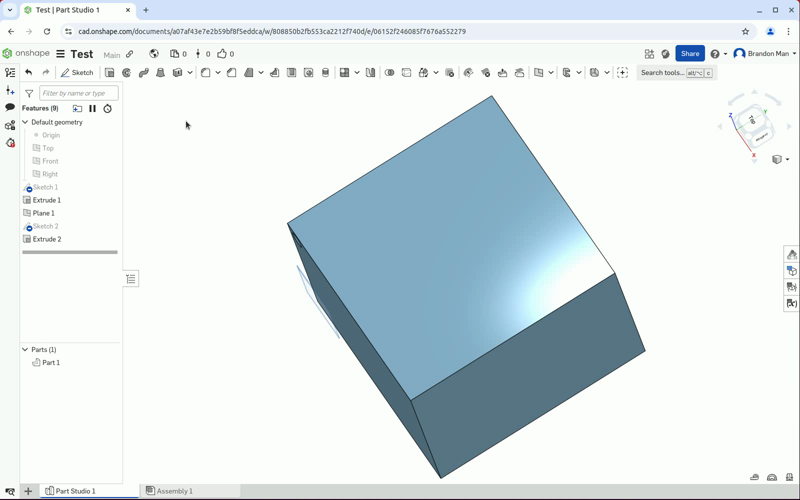
key(up, 2)
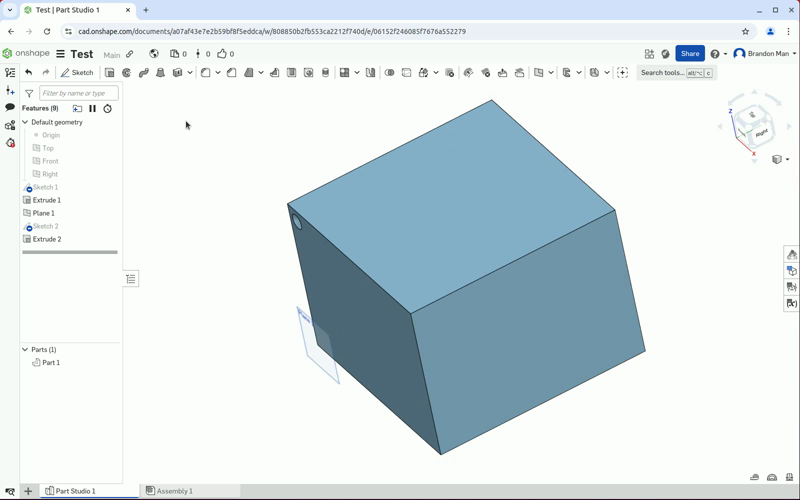
key(right, 2)
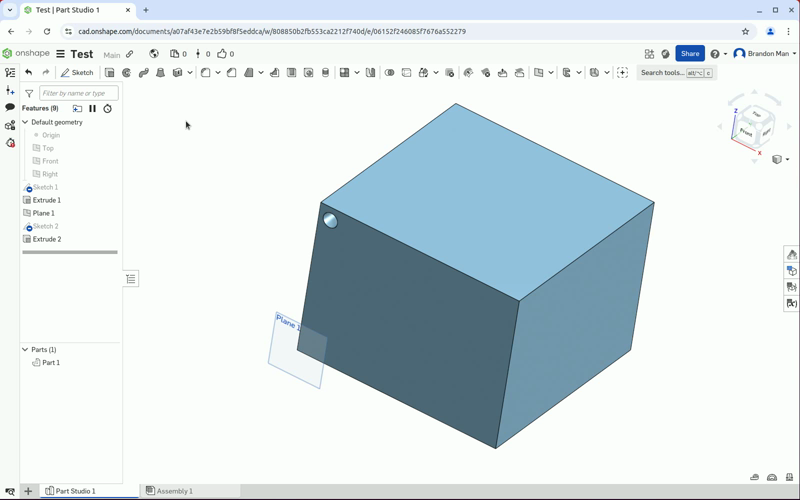
mouse_move(73, 189)
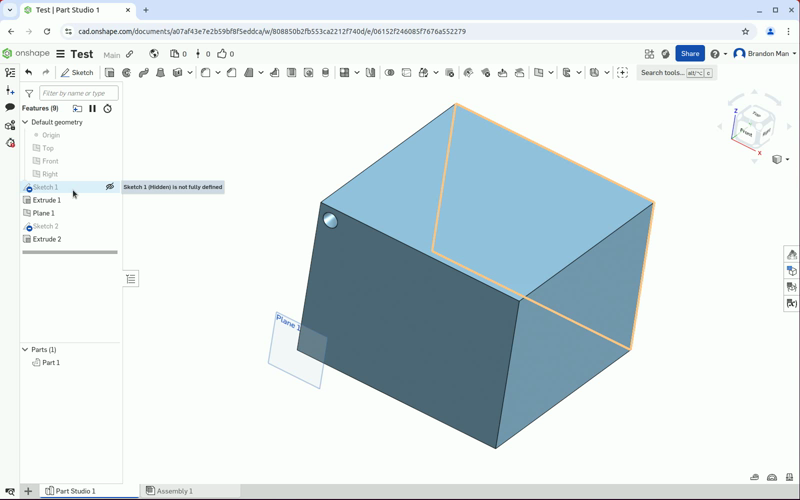
click(73, 189)